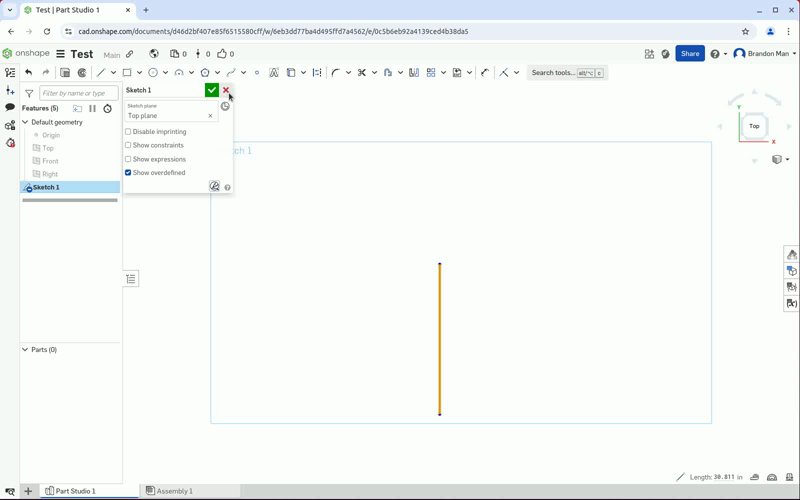
key(shift+h)
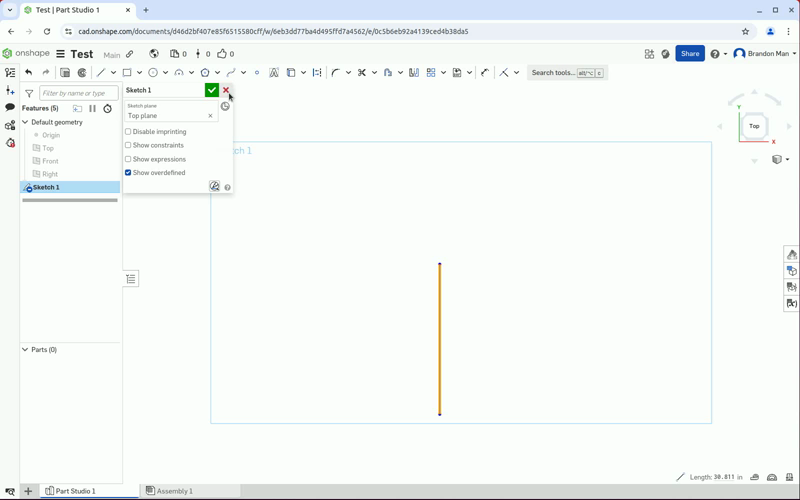
key(shift+s)
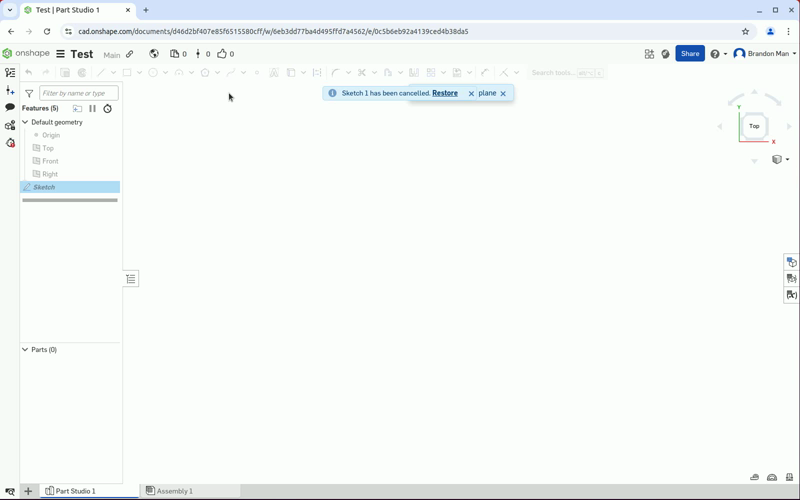
mouse_move(73, 150)
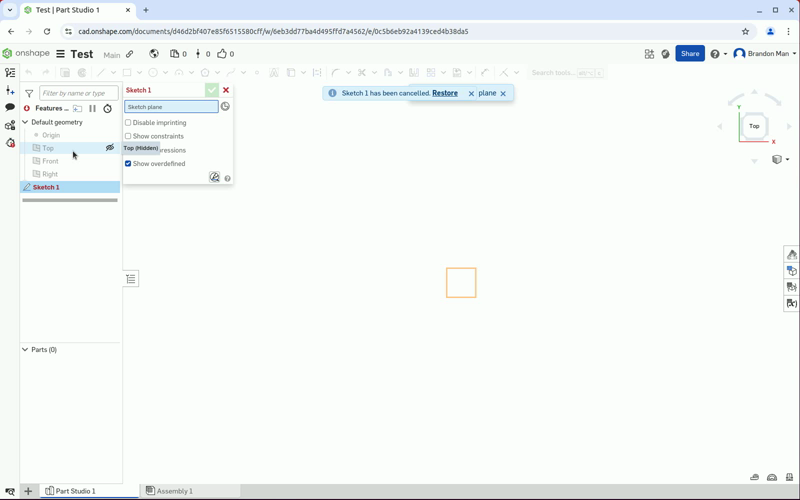
click(73, 150)
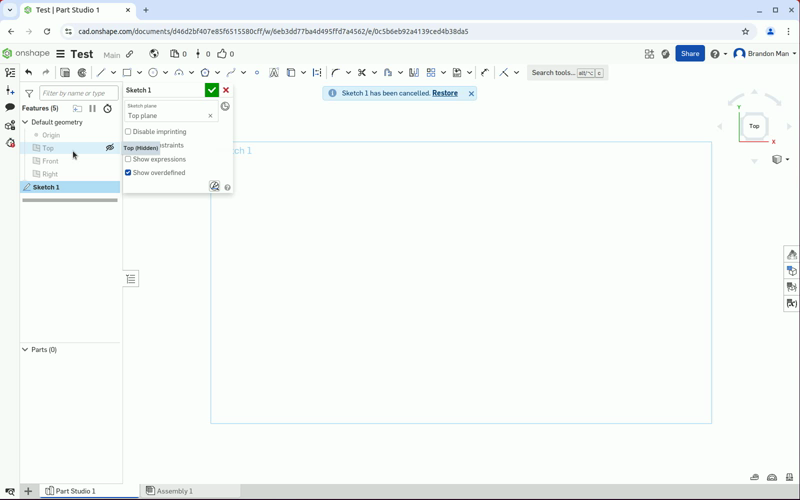
mouse_move(73, 352)
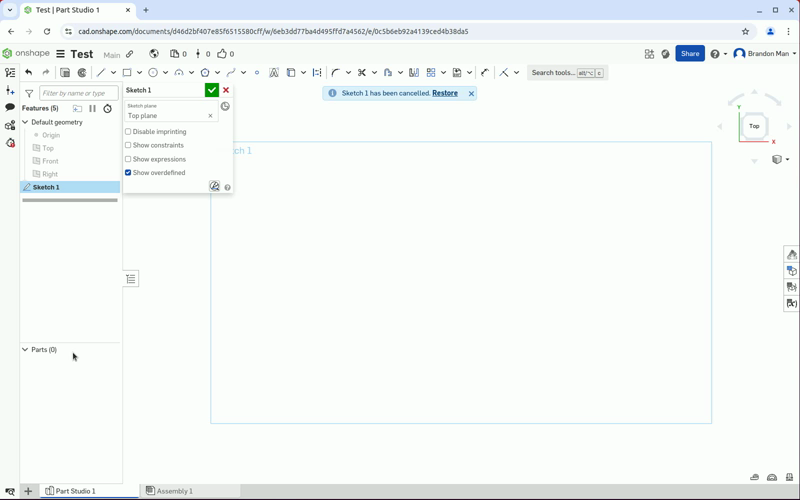
key(y)
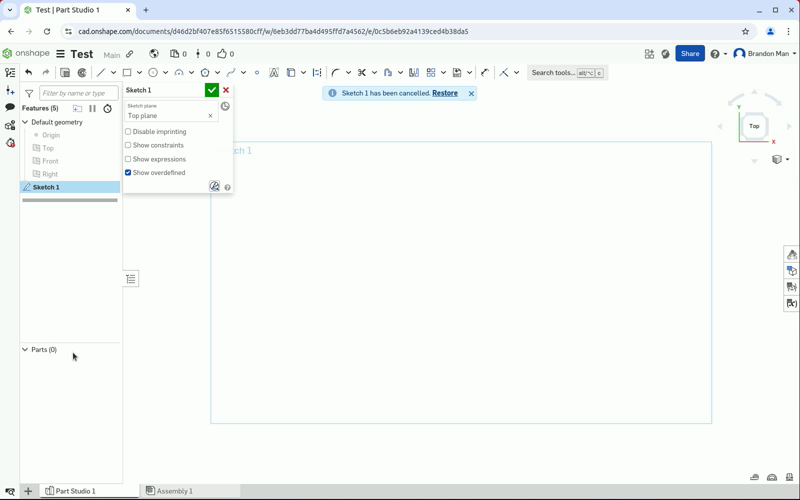
key(l)
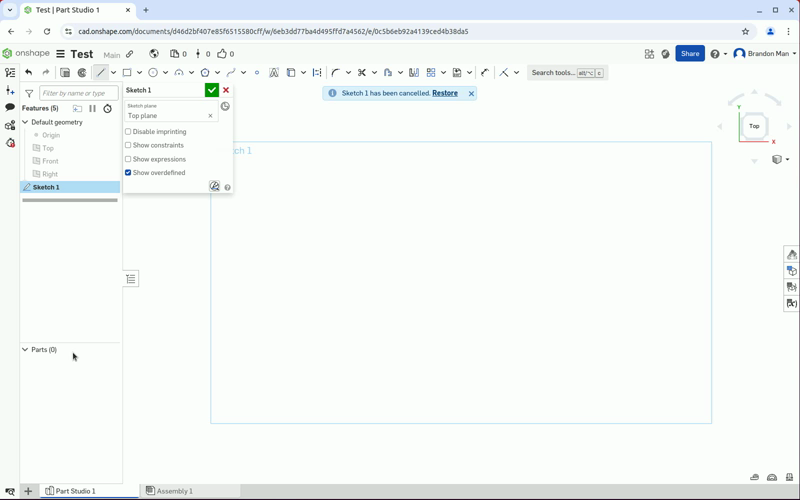
key_down(shift)
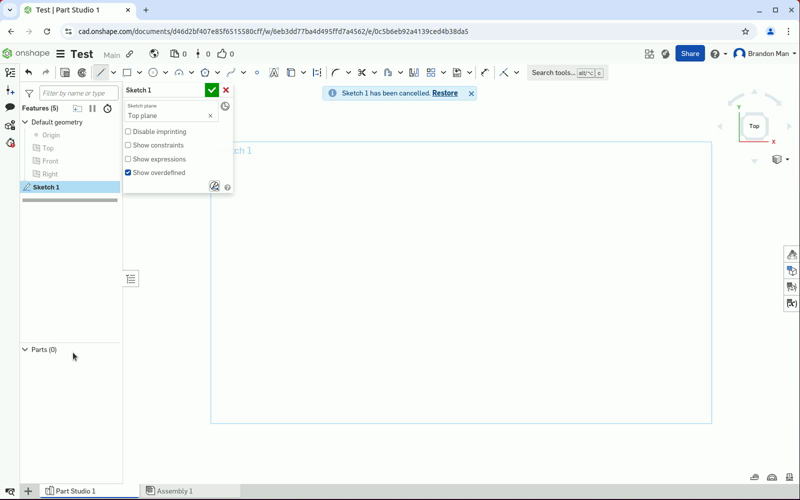
mouse_move(348, 301)
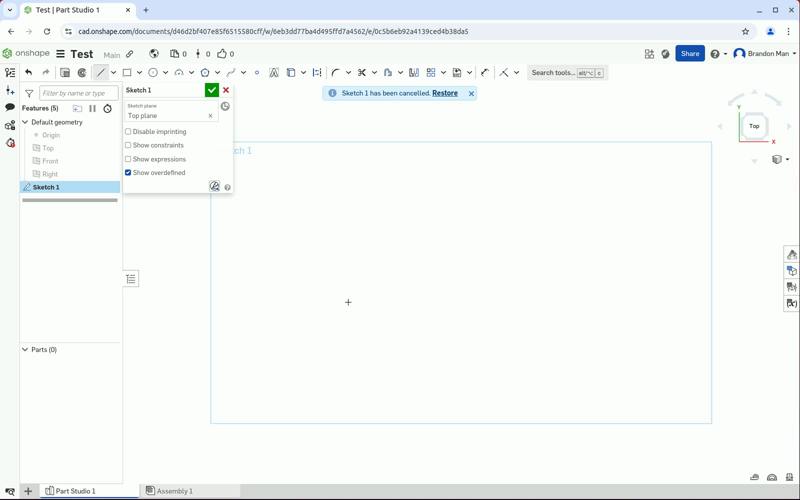
click(348, 301)
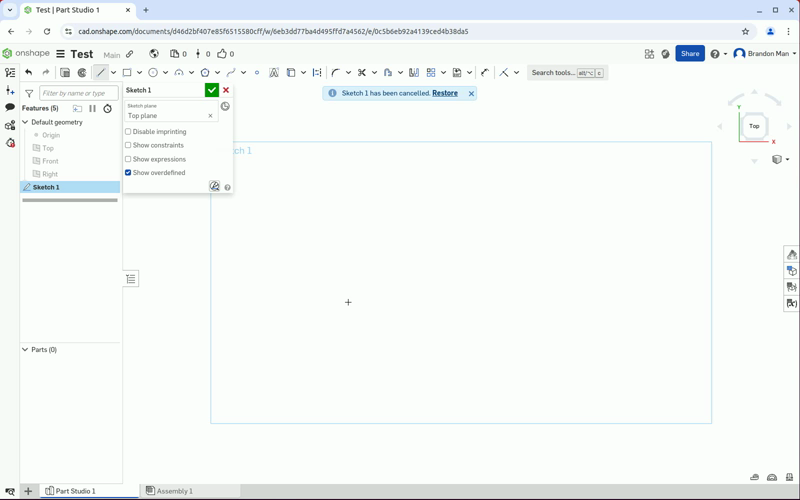
key_up(shift)
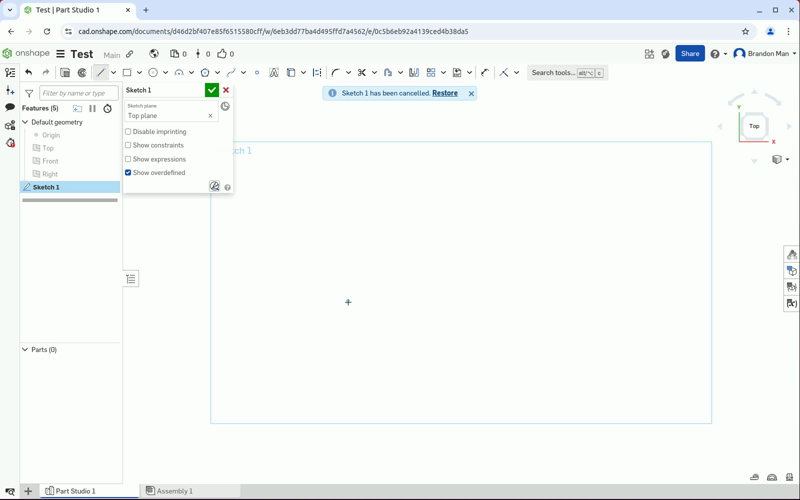
key_down(shift)
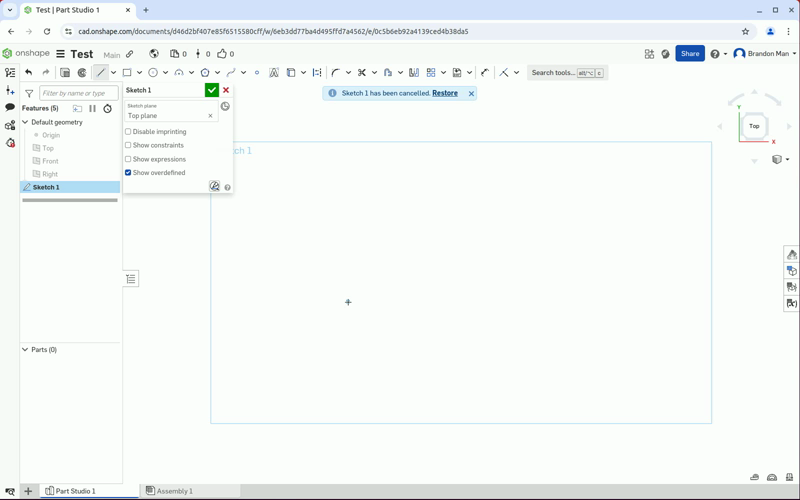
mouse_move(572, 301)
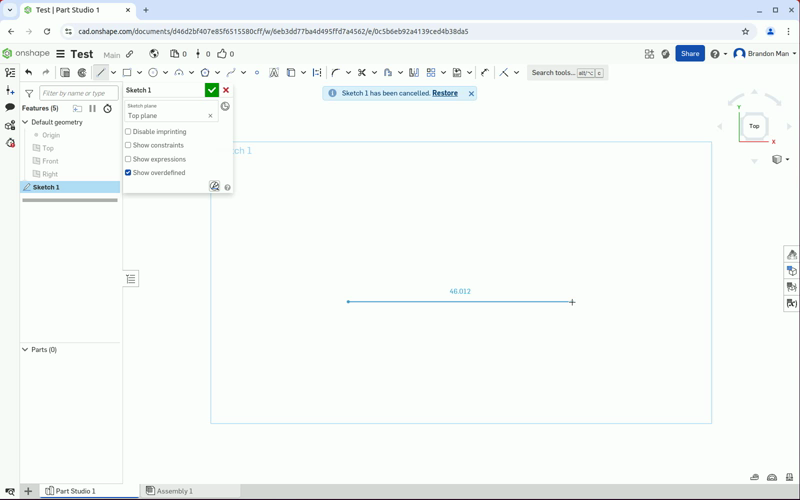
click(572, 301)
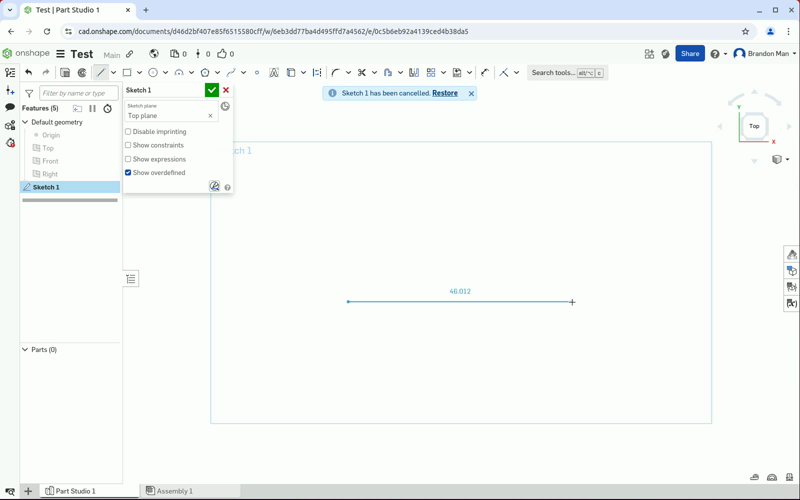
key_up(shift)
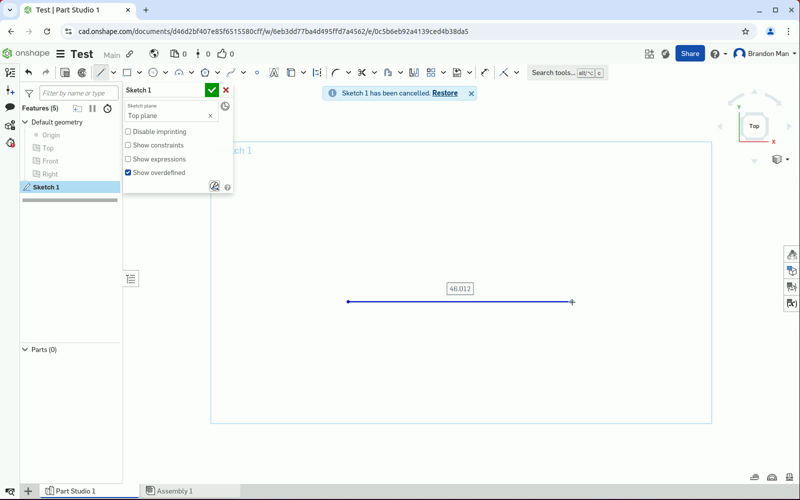
key_down(shift)
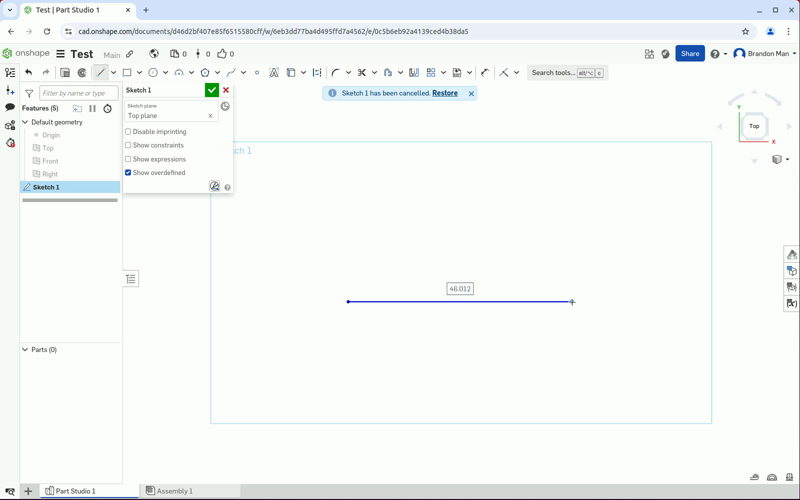
mouse_move(589, 301)
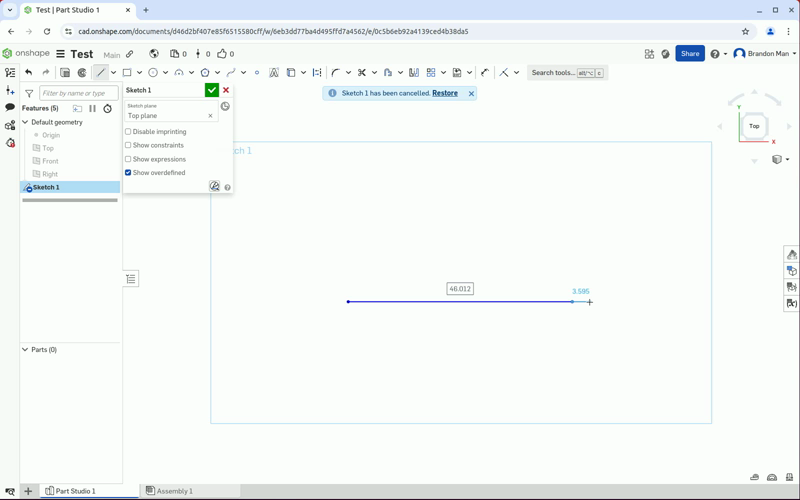
mouse_move(572, 264)
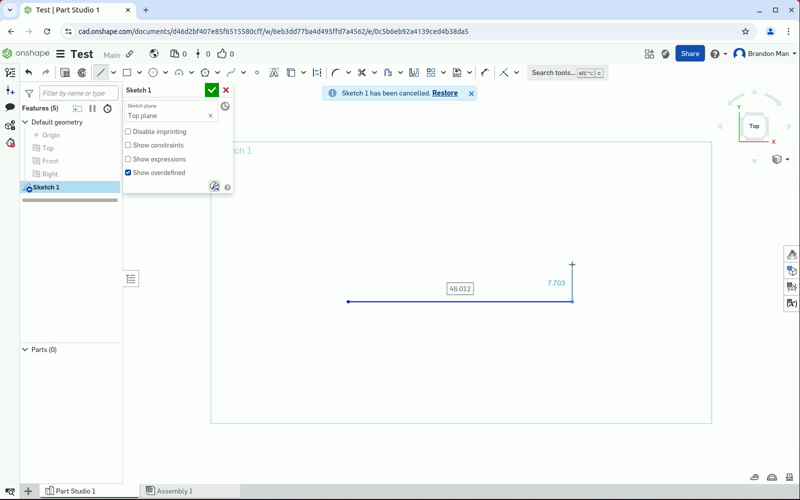
click(572, 264)
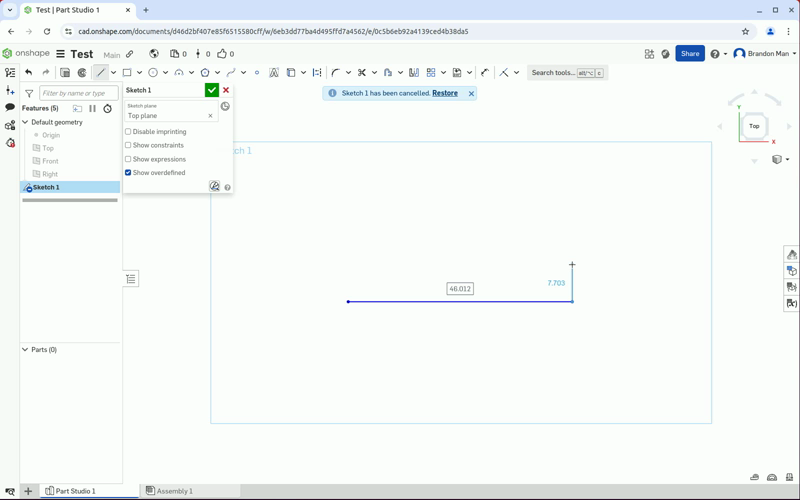
key_up(shift)
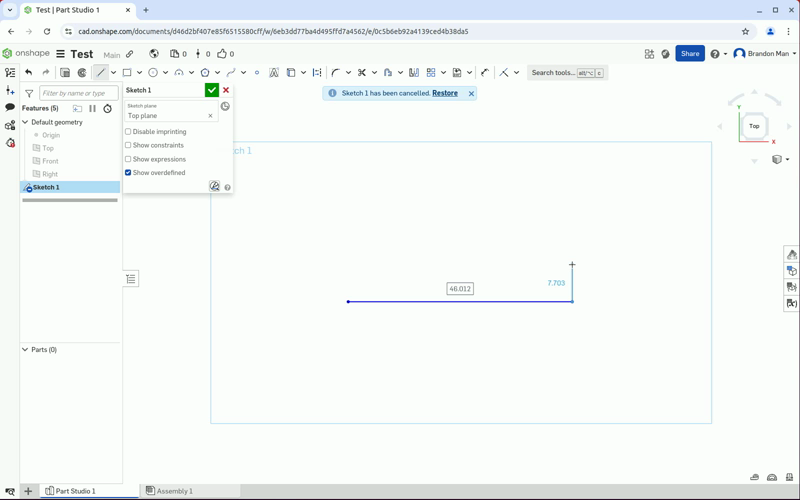
key_down(shift)
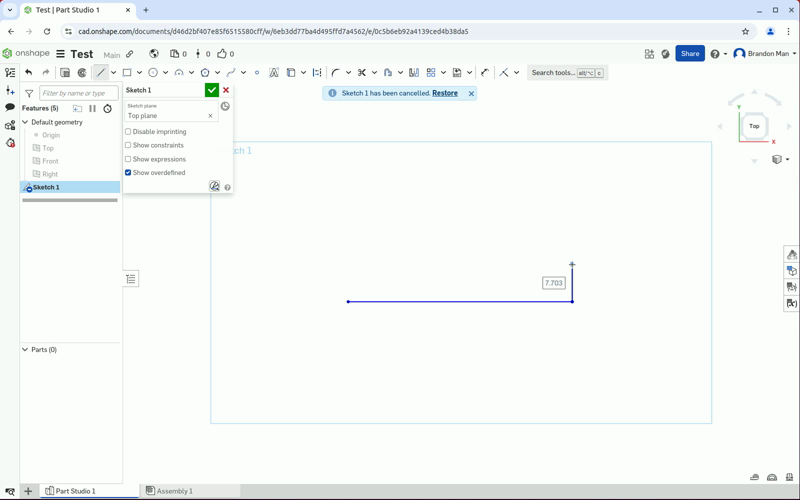
mouse_move(348, 264)
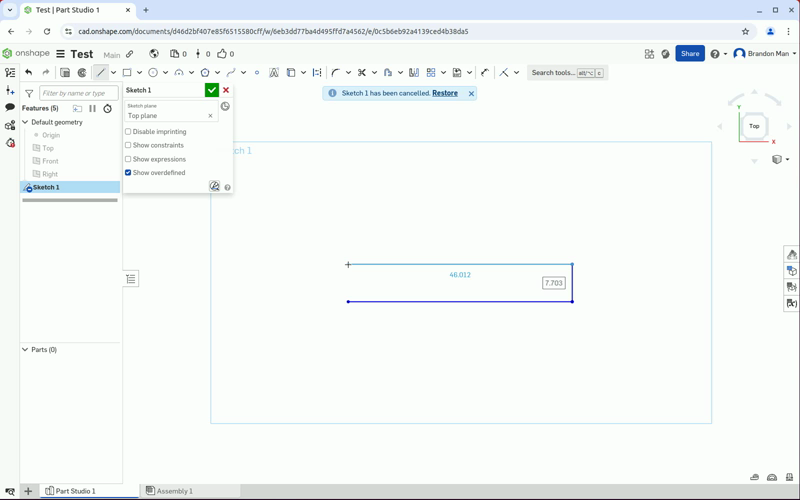
click(348, 264)
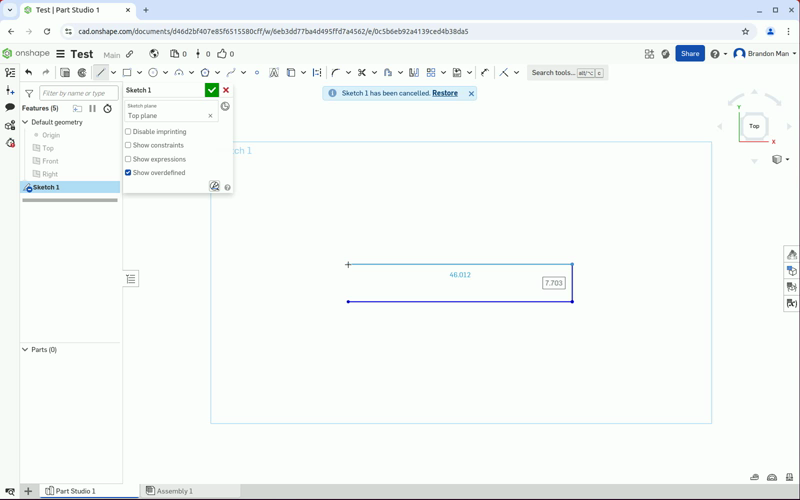
key_up(shift)
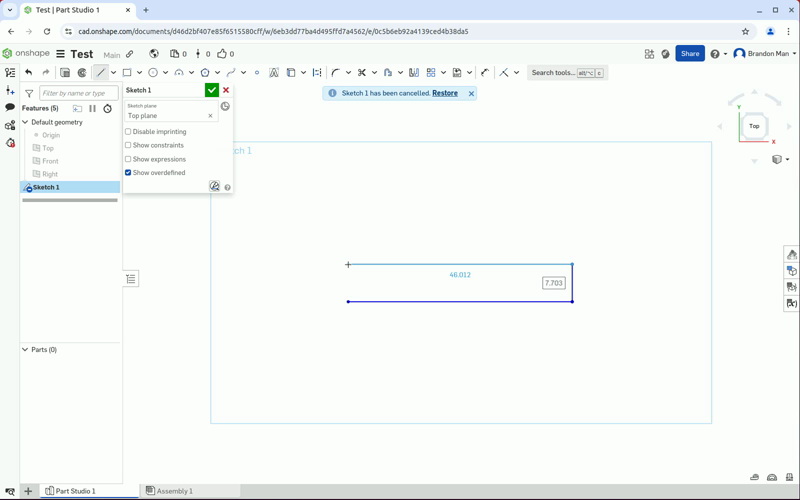
mouse_move(378, 264)
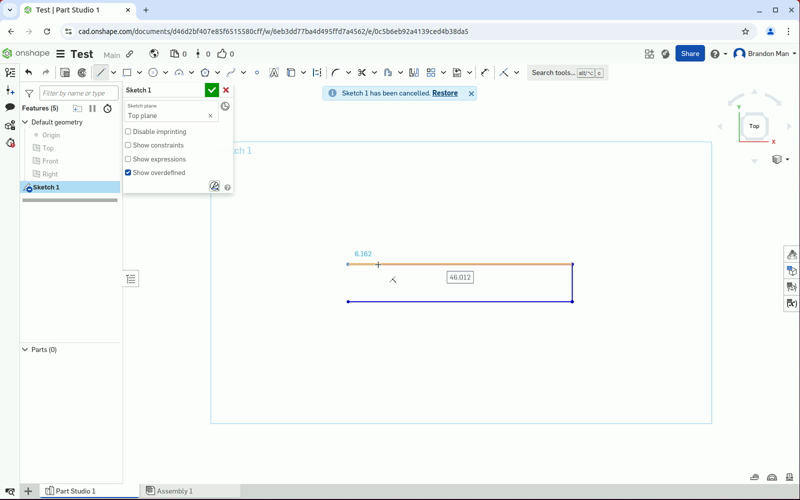
key_down(shift)
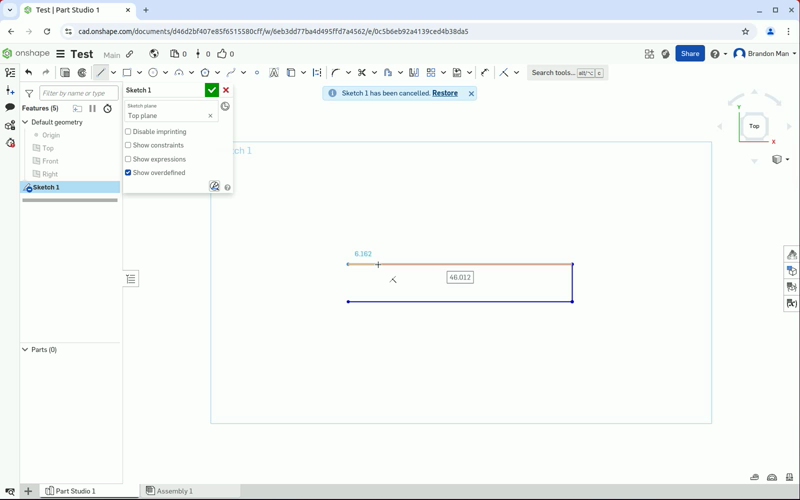
mouse_move(348, 301)
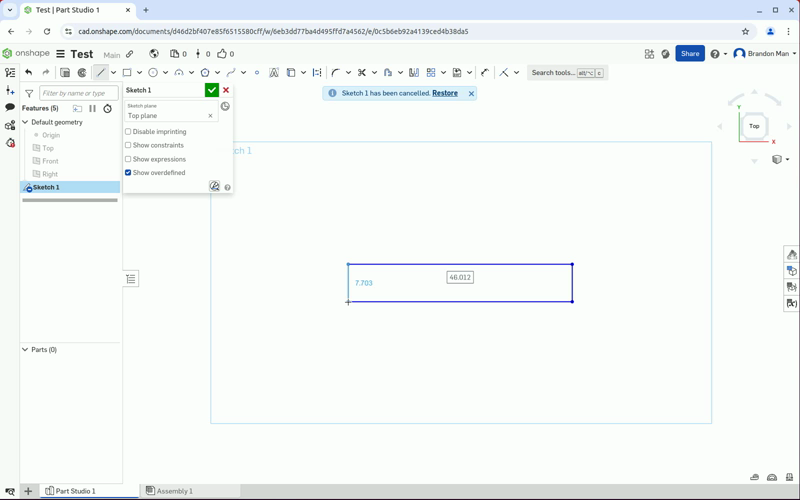
key_up(shift)
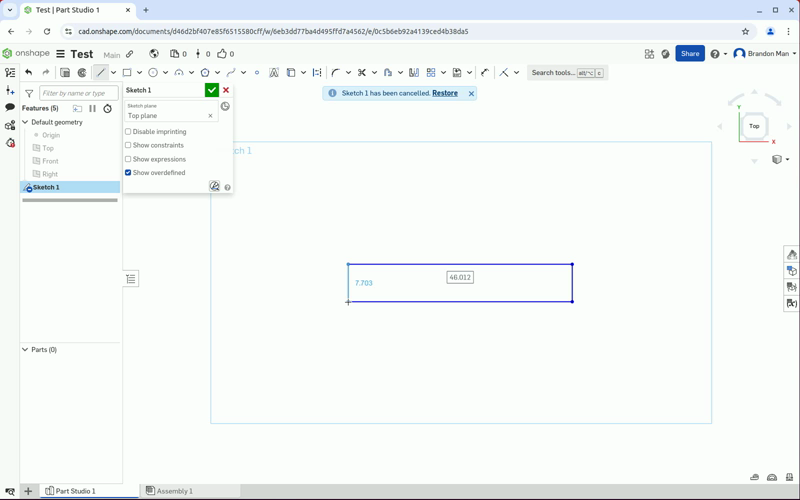
click(348, 301)
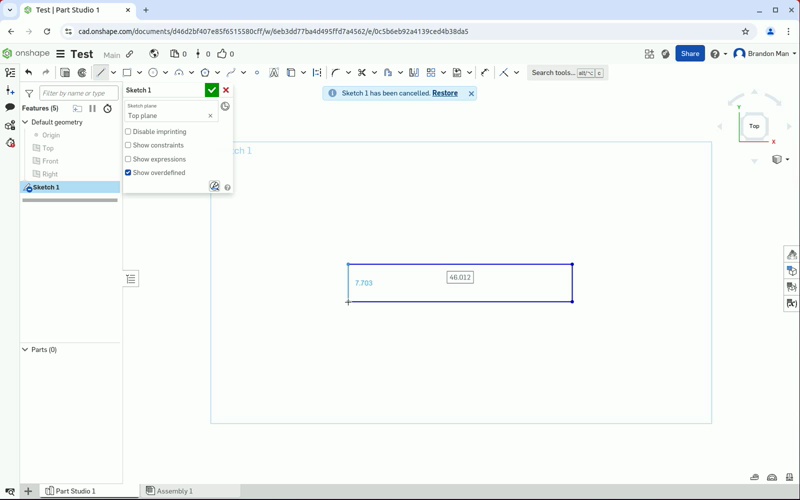
key(esc)
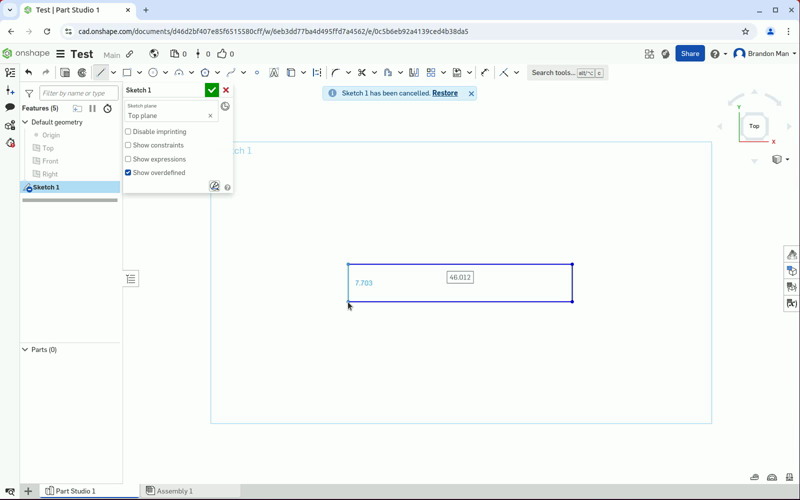
mouse_move(558, 284)
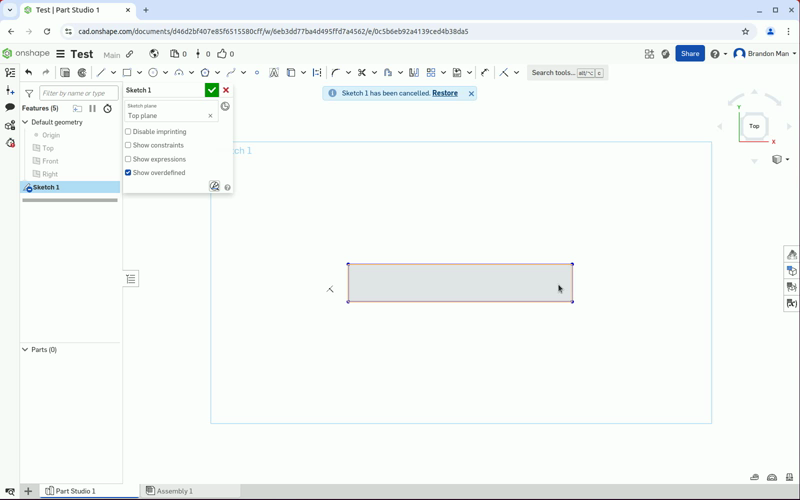
click(558, 284)
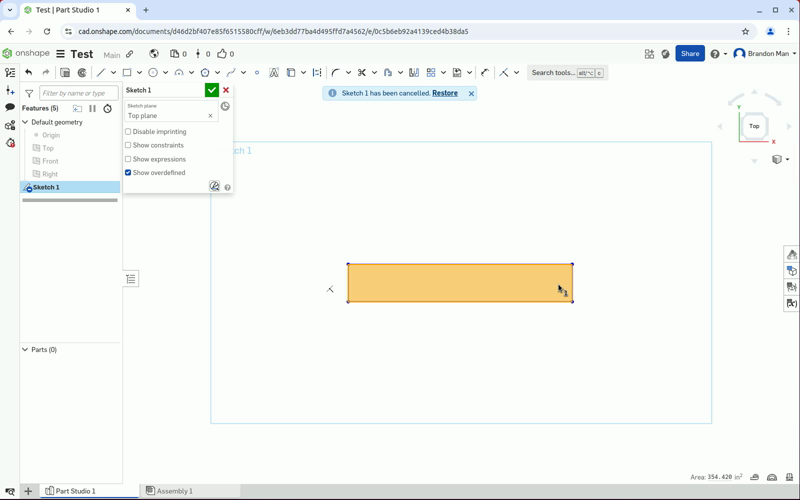
mouse_move(73, 352)
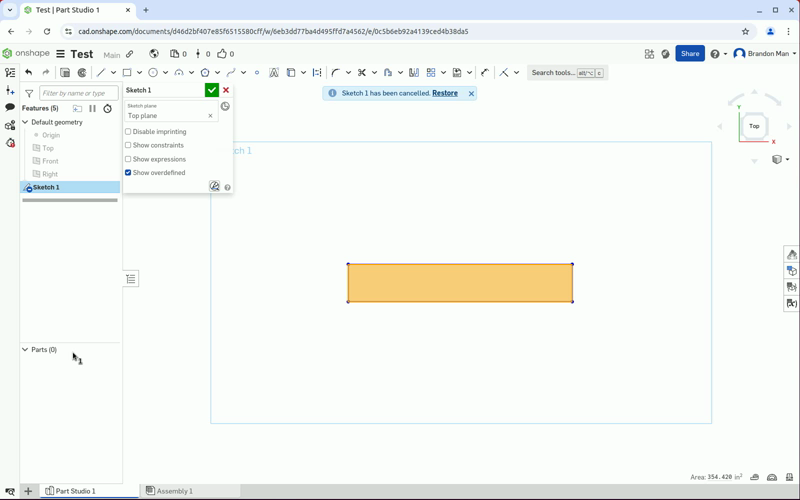
key(shift+y)
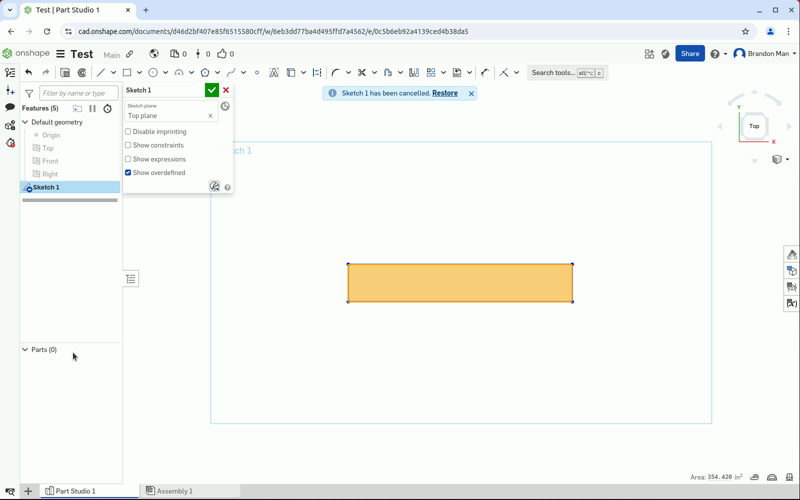
key(shift+e)
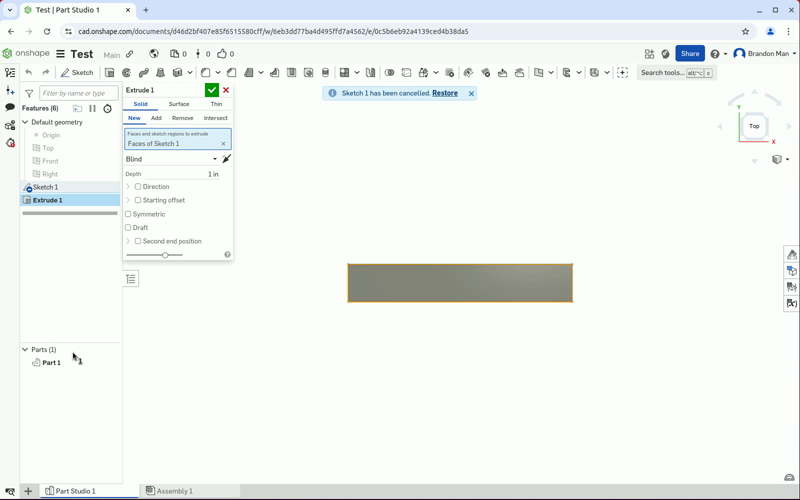
mouse_move(143, 106)
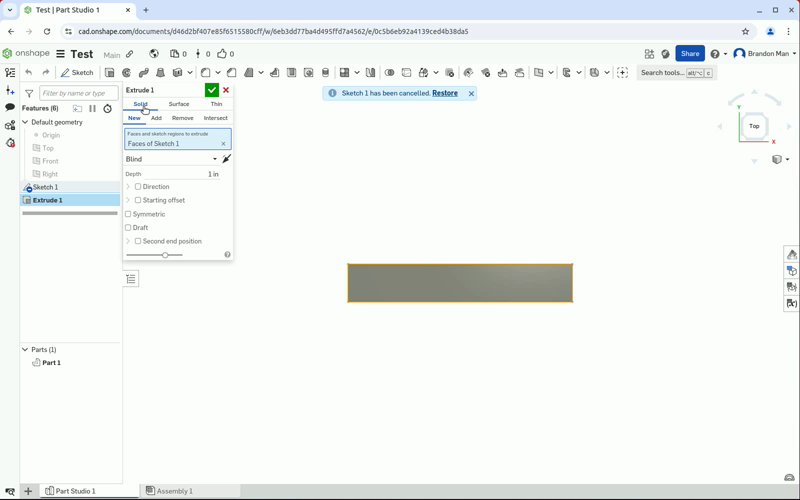
click(143, 106)
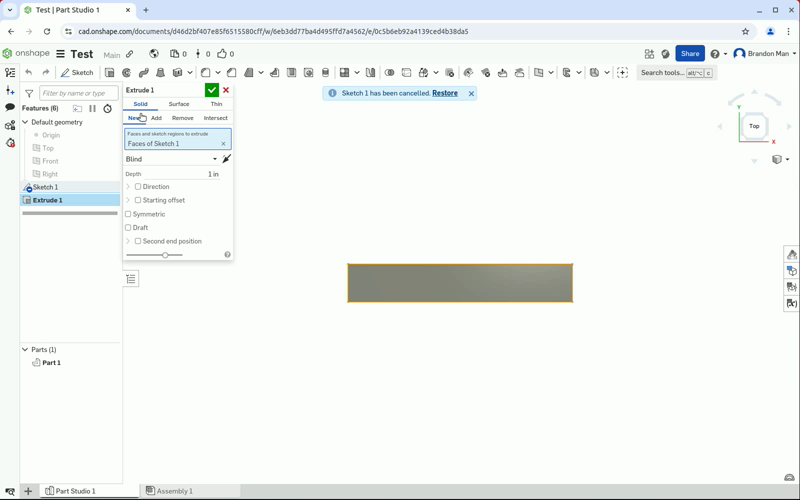
mouse_move(137, 120)
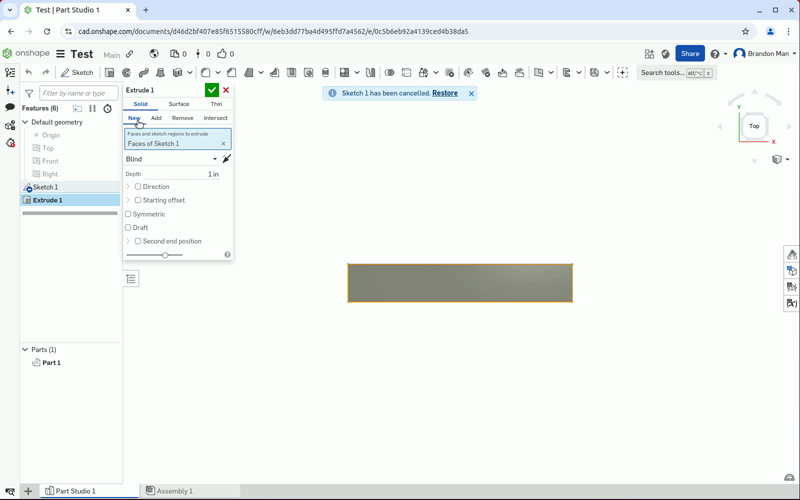
click(137, 120)
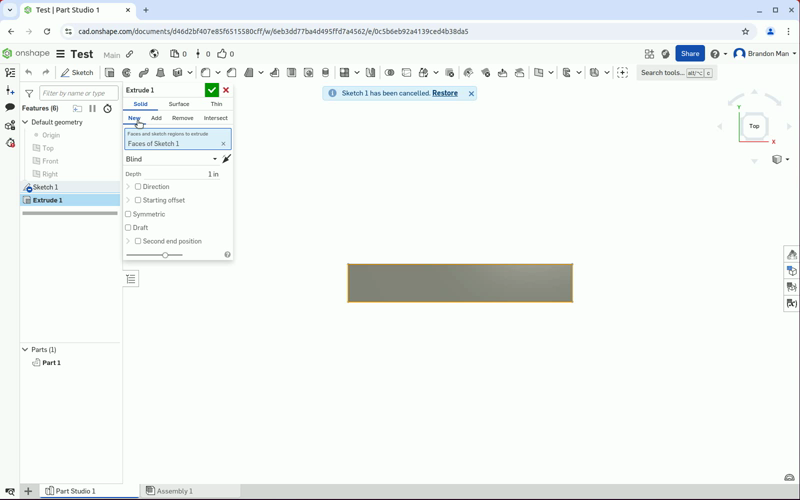
key(tab, 4)
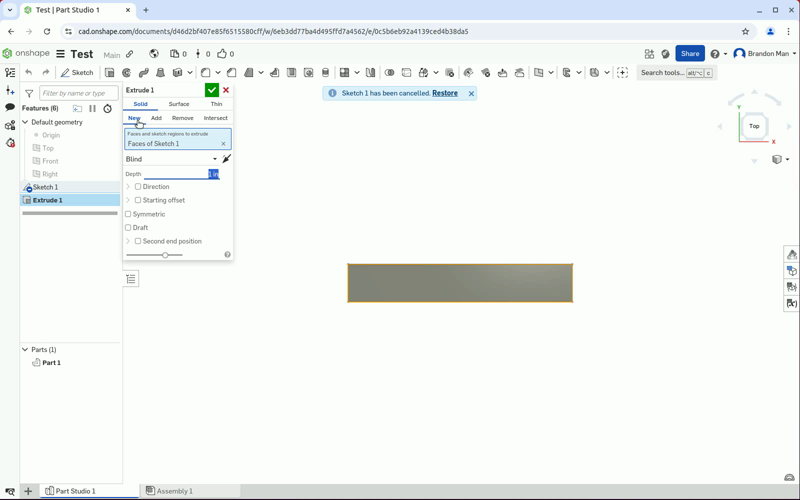
text(1.204)
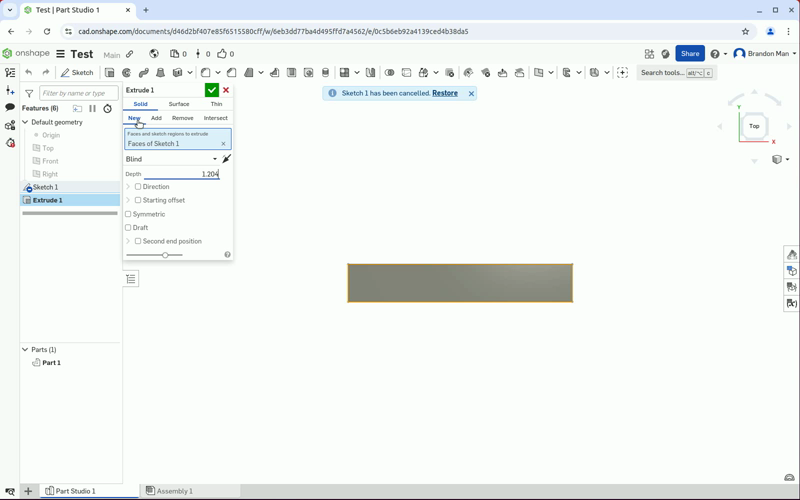
key(enter)
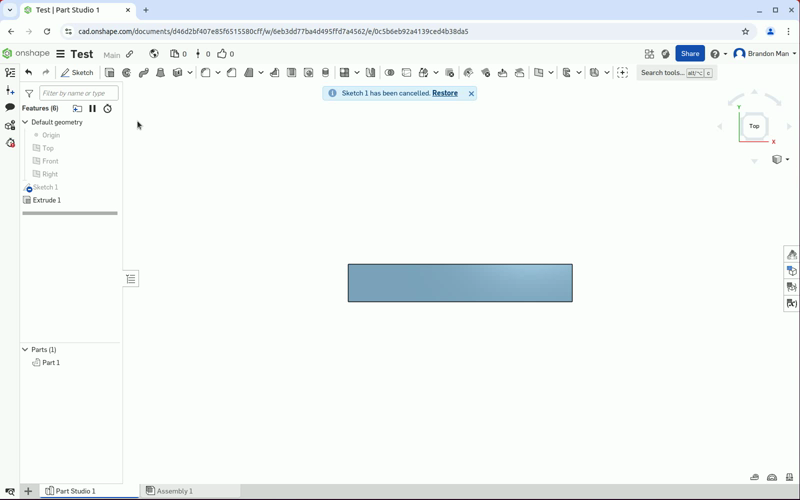
key(shift+h)
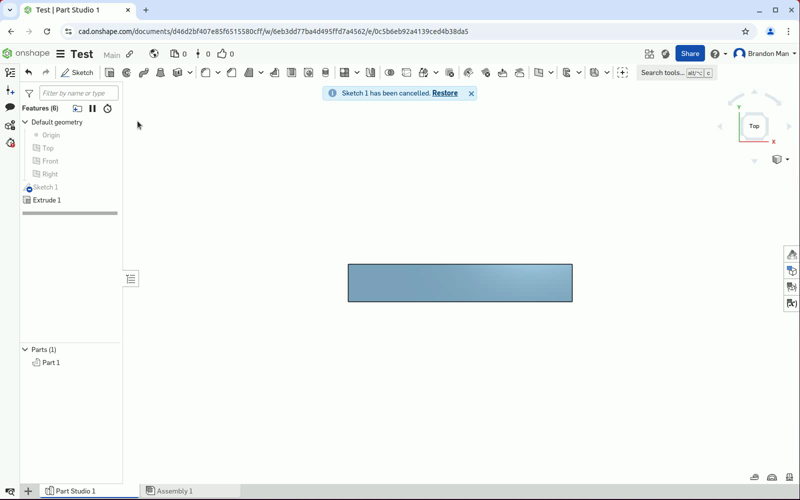
key(shift+h)
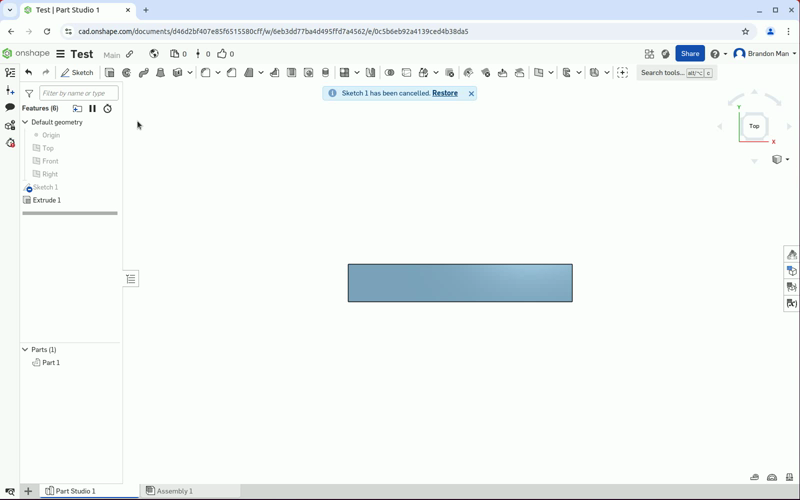
mouse_move(73, 189)
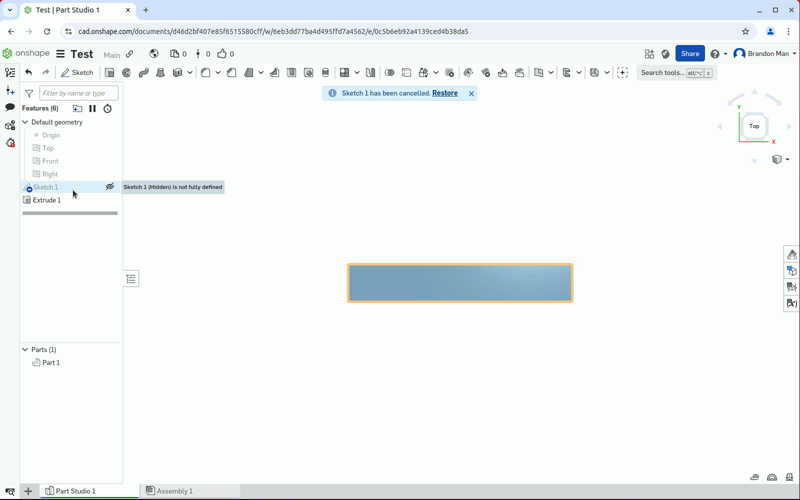
click(73, 189)
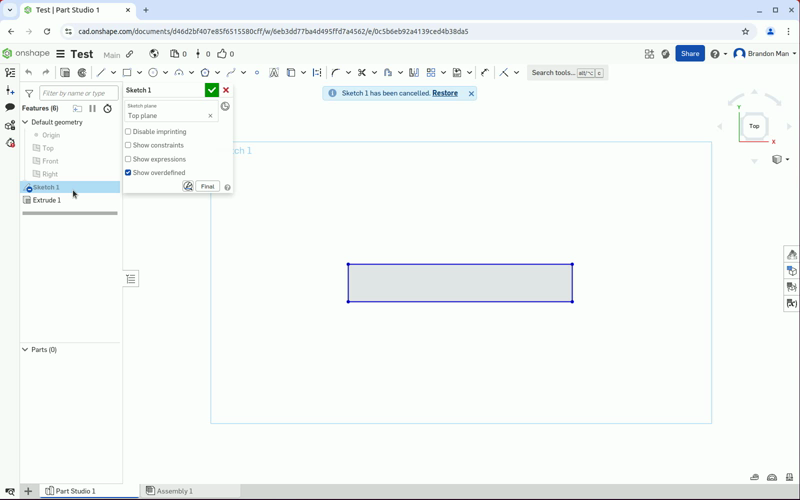
mouse_move(229, 92)
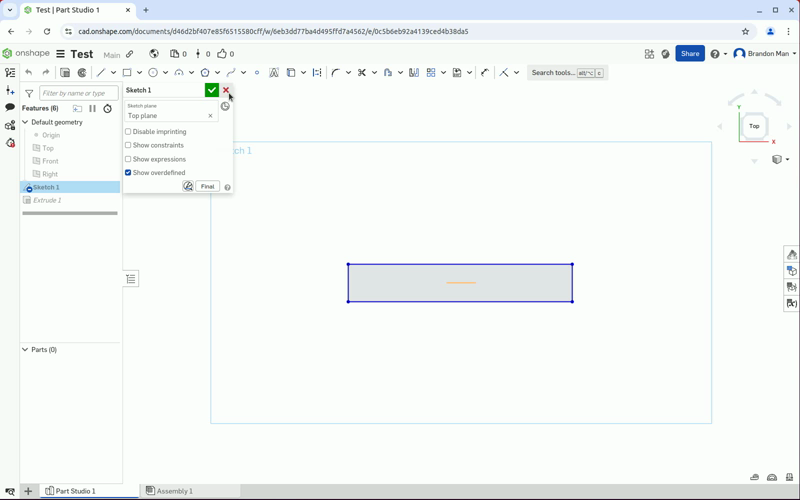
click(229, 92)
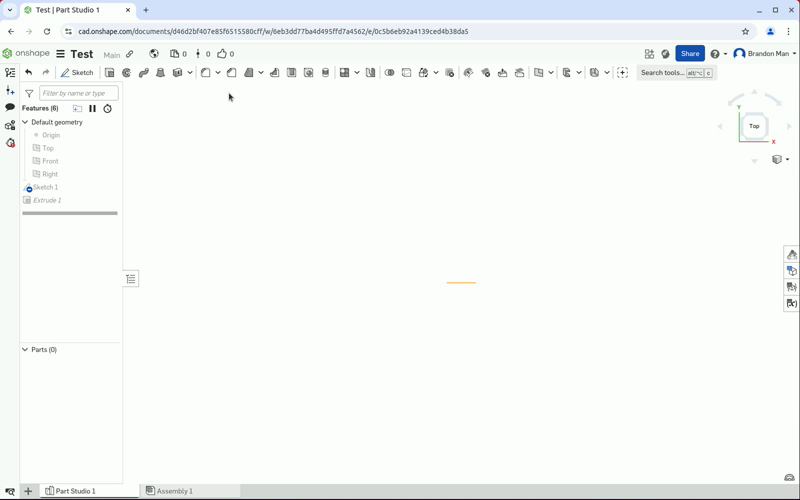
mouse_move(541, 75)
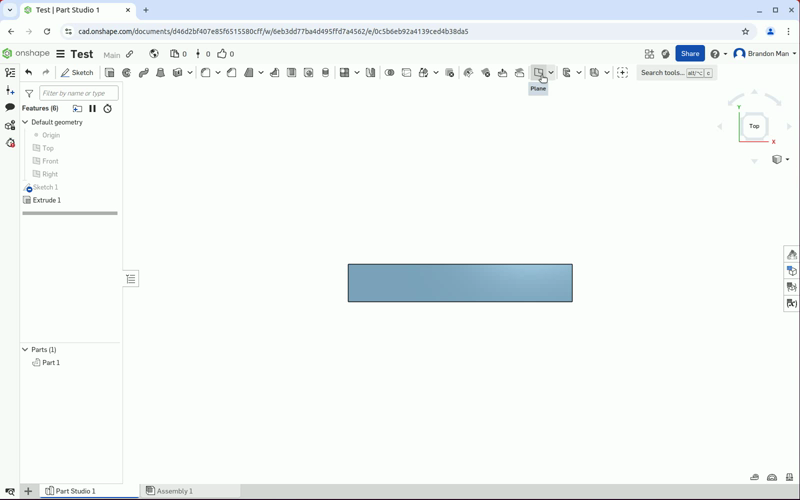
click(541, 75)
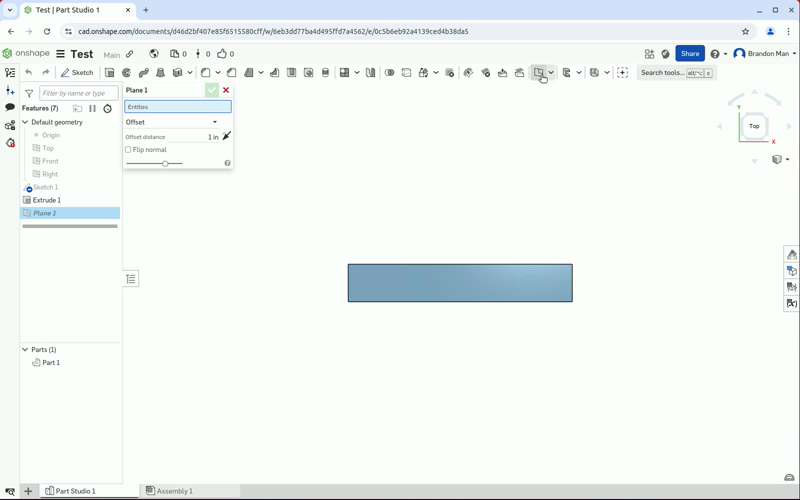
mouse_move(73, 150)
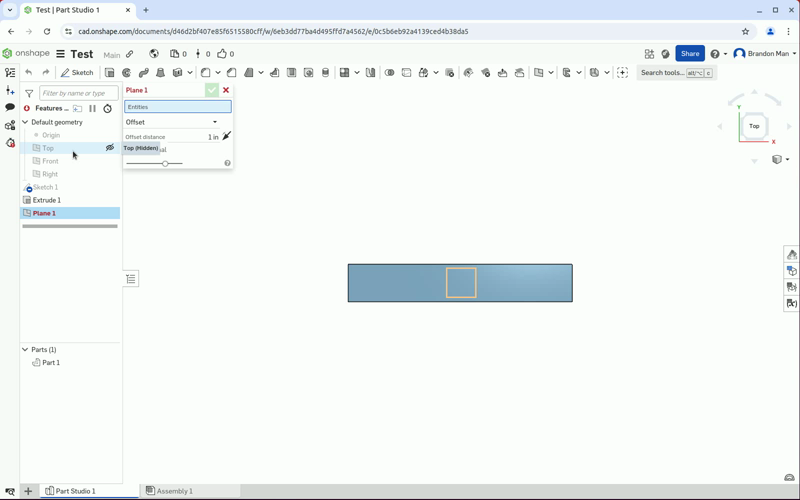
click(73, 150)
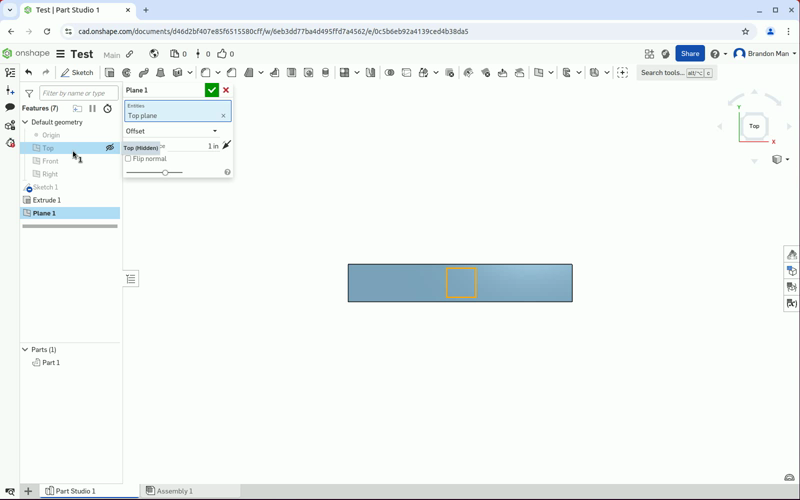
key(tab, 2)
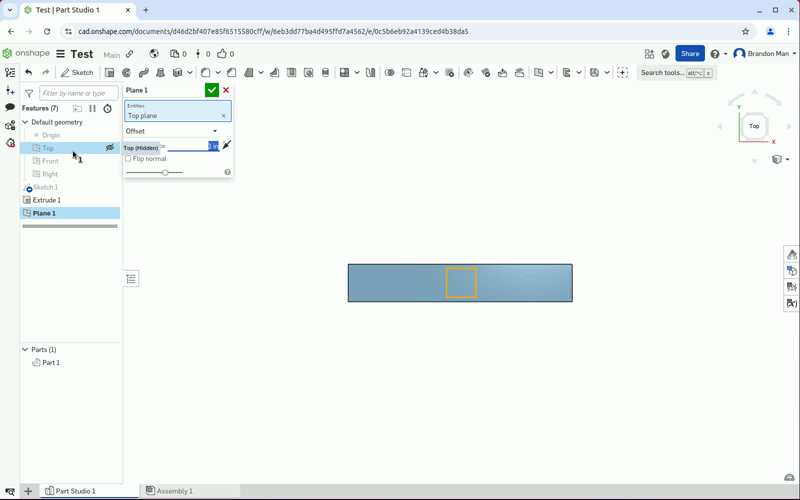
text(1.202)
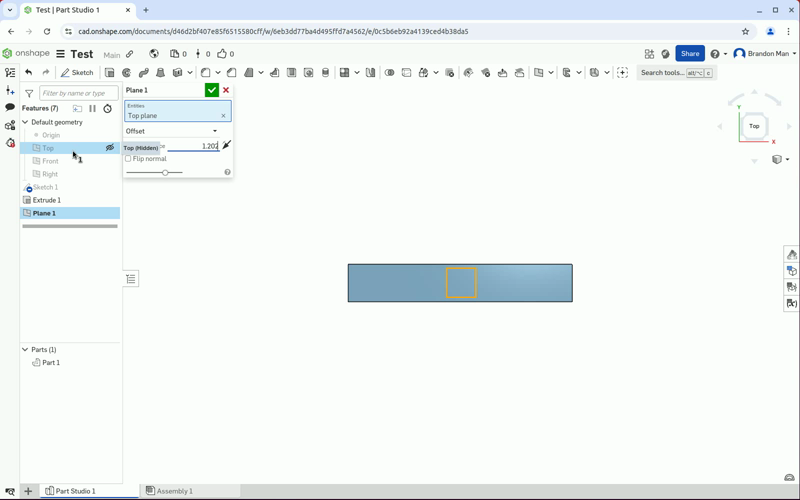
key(enter, 2)
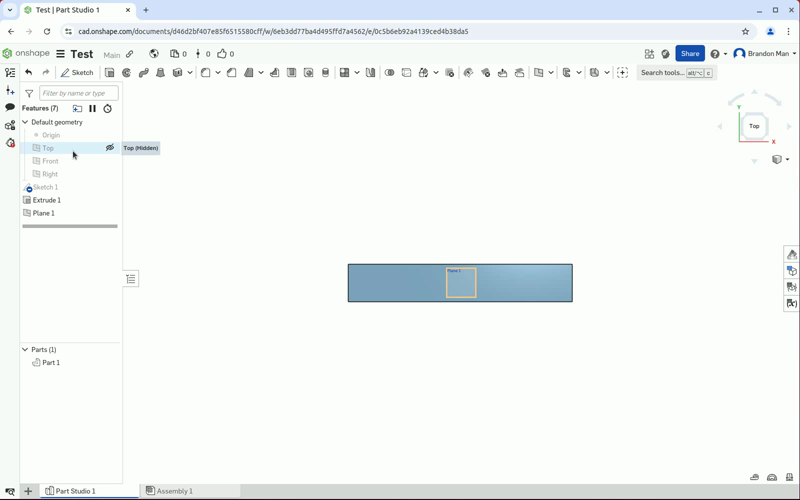
key(shift+s)
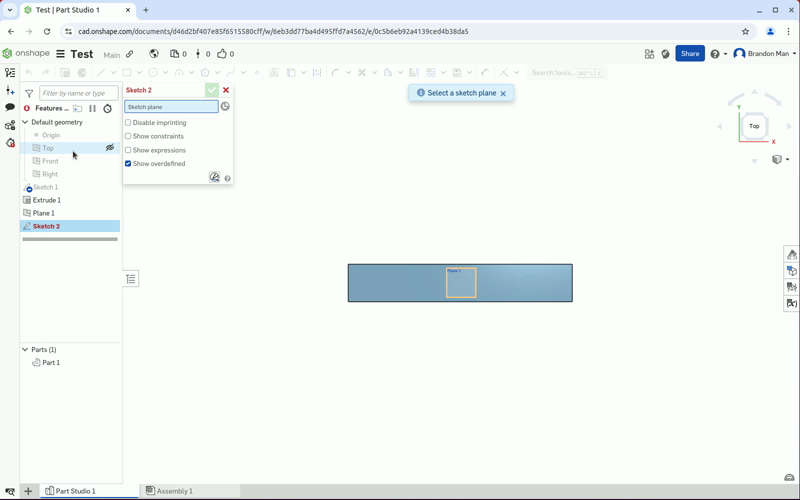
mouse_move(73, 215)
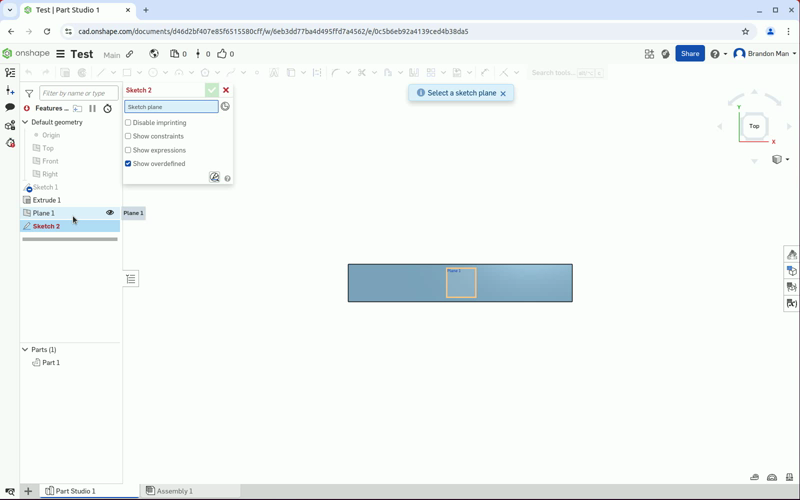
click(73, 215)
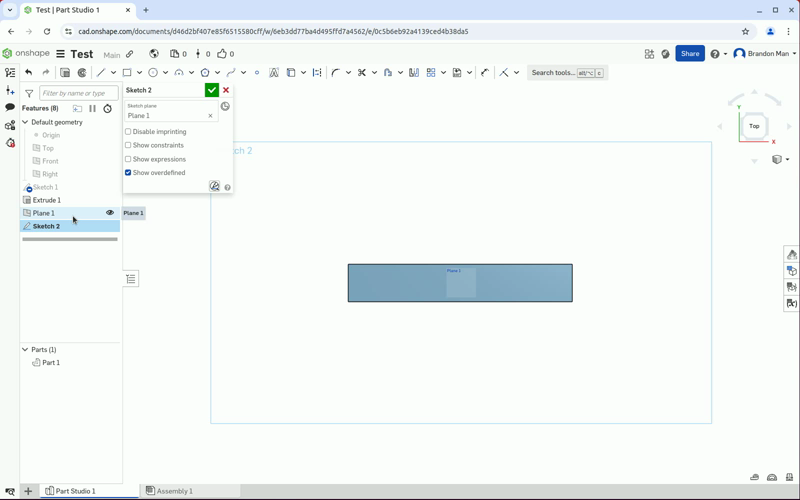
mouse_move(73, 352)
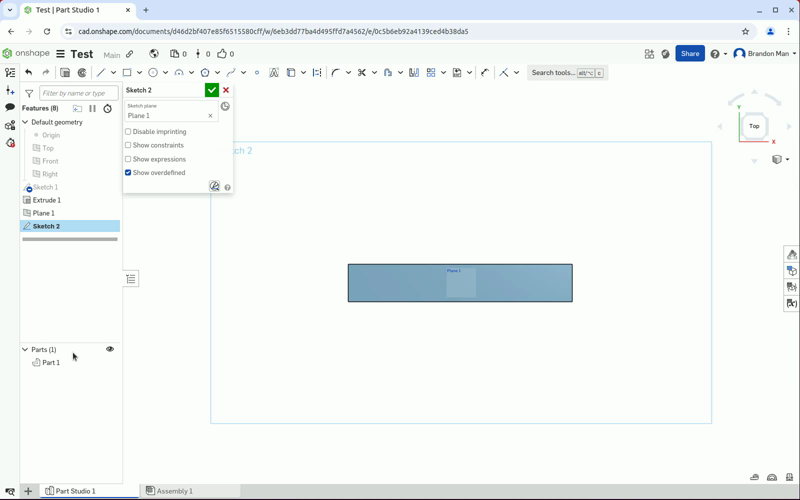
key(y)
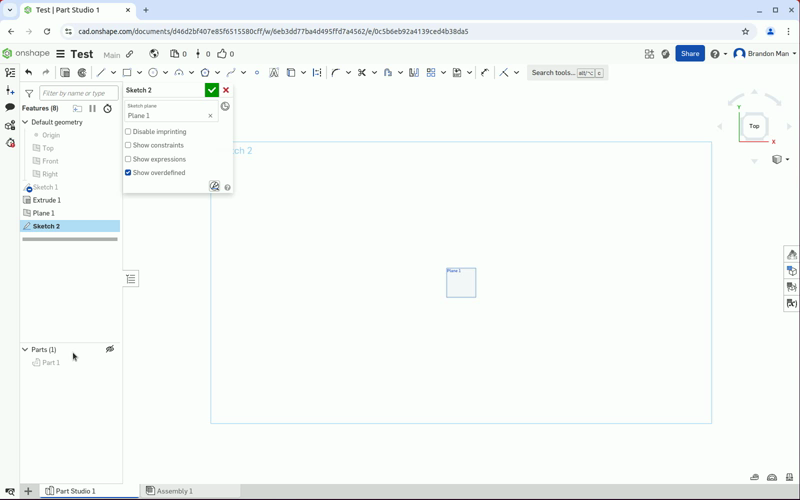
key(c)
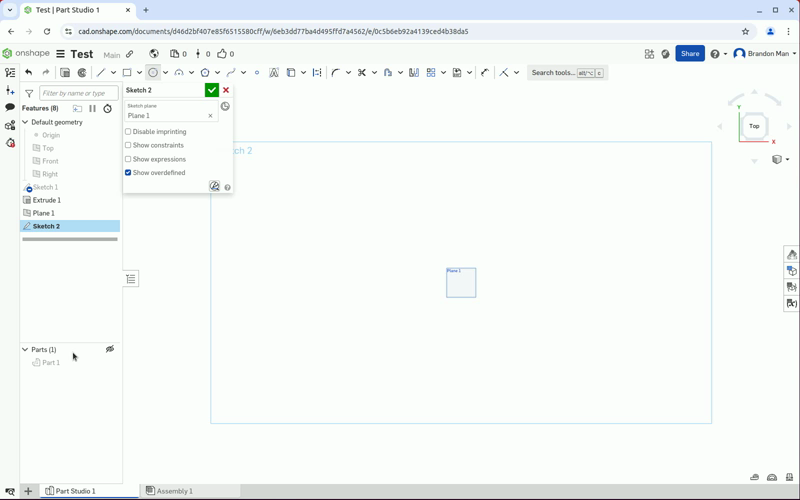
key_down(shift)
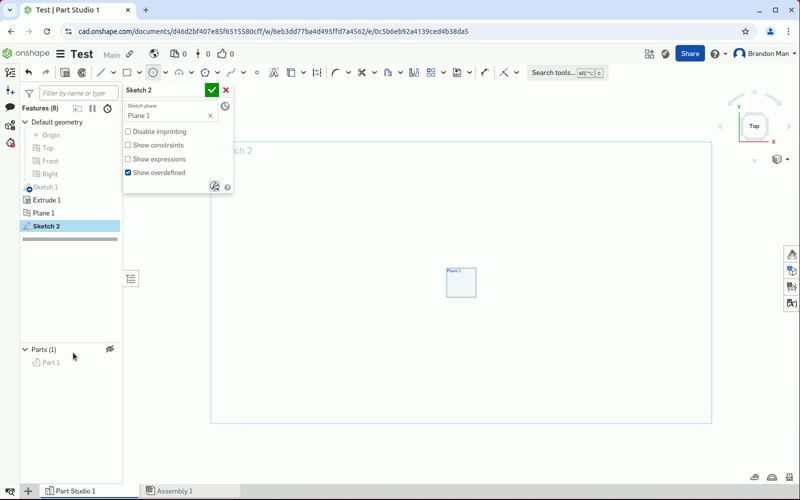
mouse_move(536, 282)
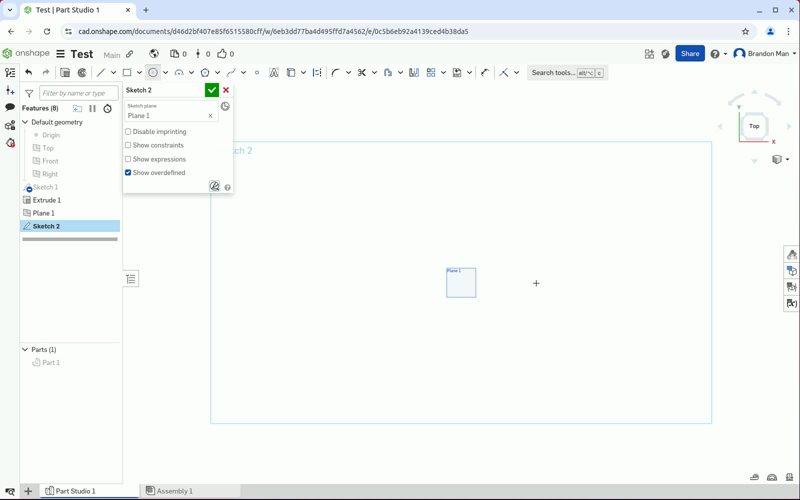
click(536, 282)
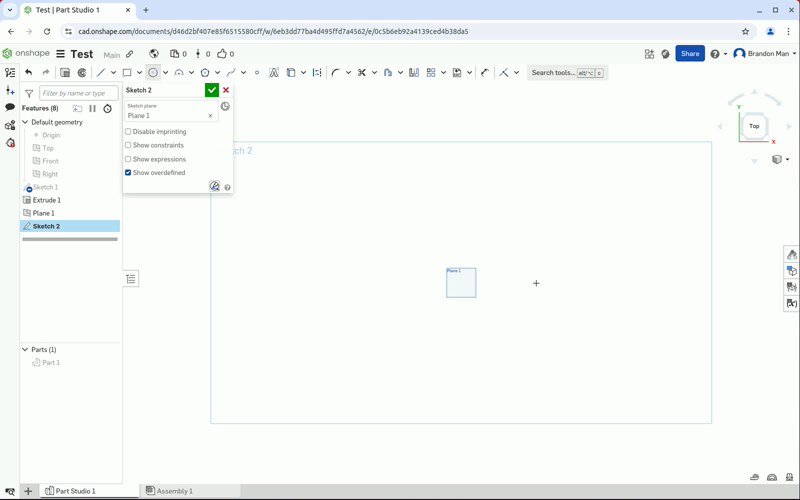
key_up(shift)
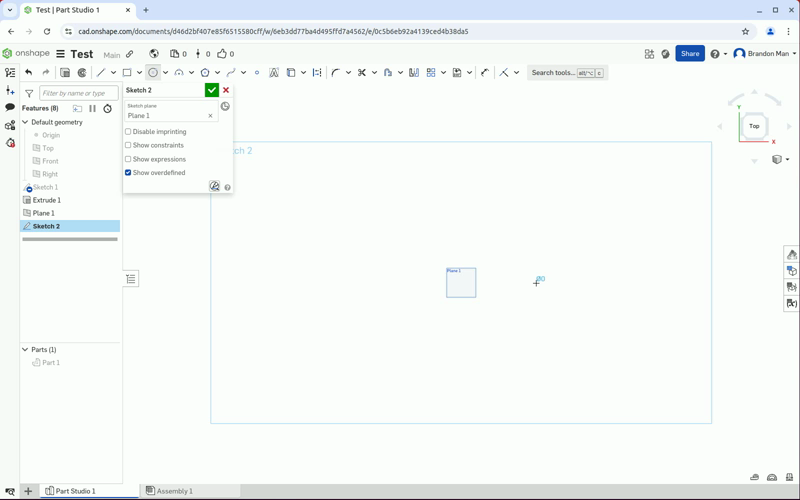
mouse_move(542, 282)
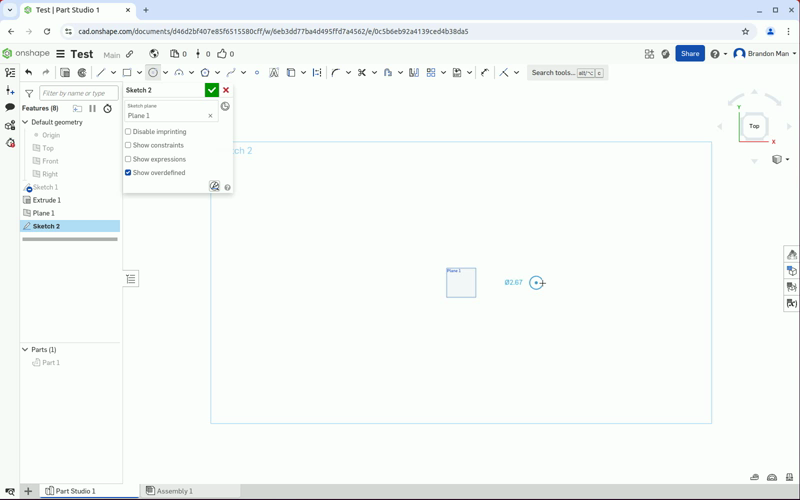
click(542, 282)
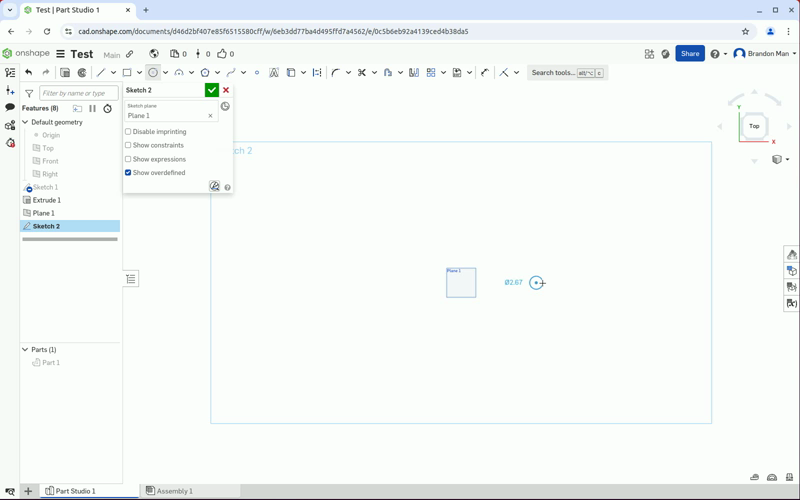
key(esc)
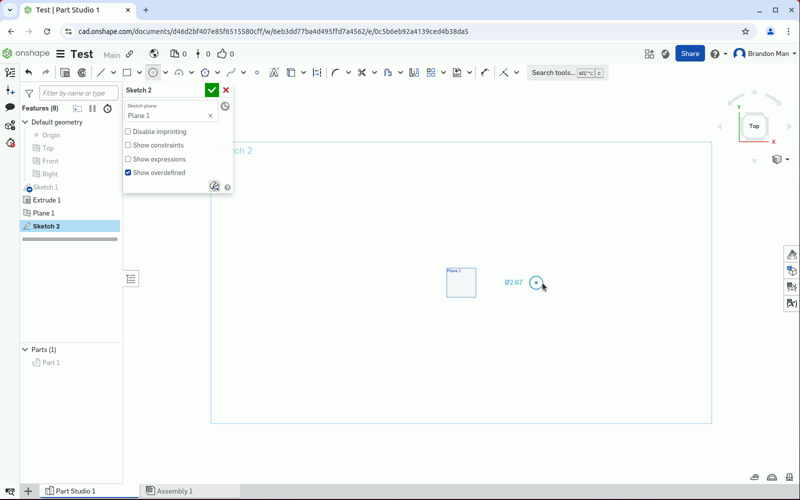
mouse_move(533, 279)
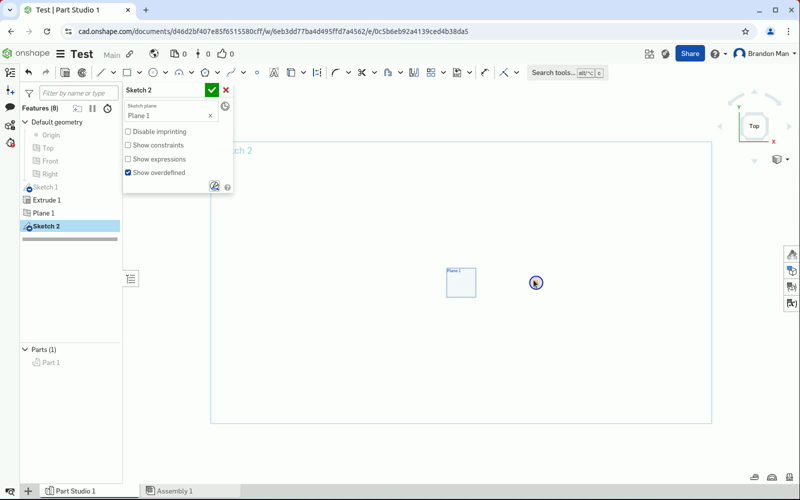
scroll(6)
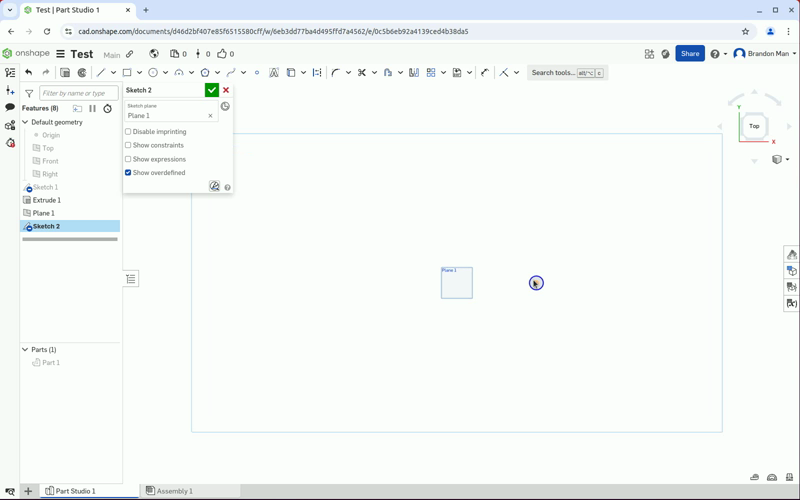
scroll(6)
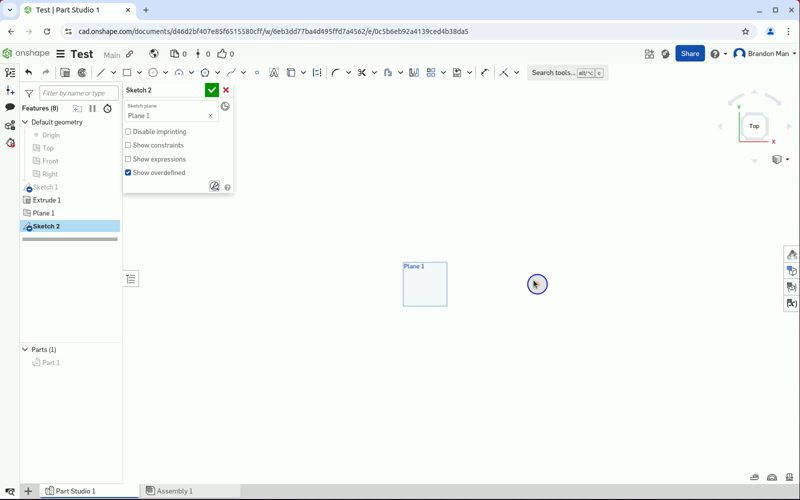
scroll(6)
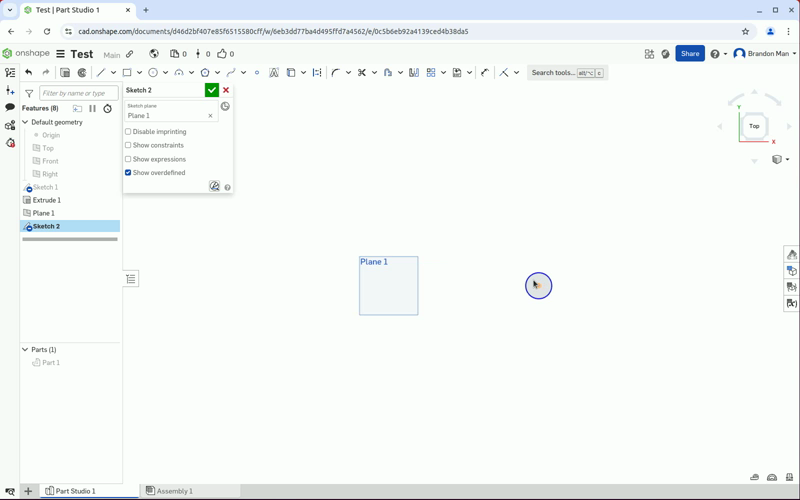
scroll(6)
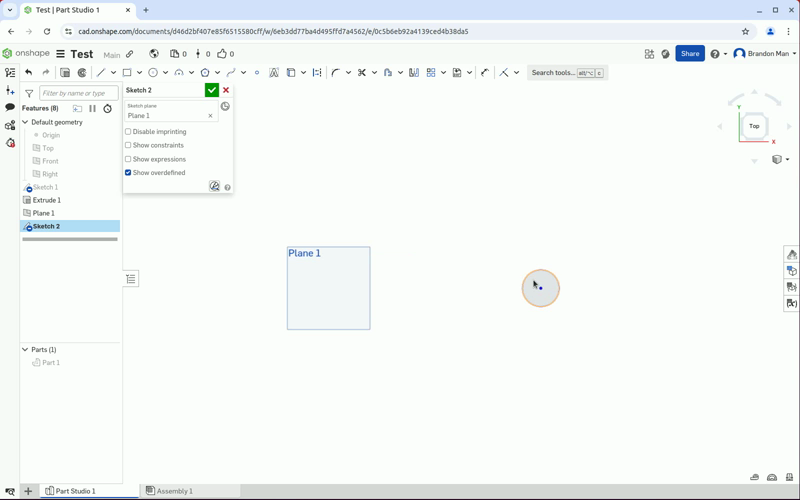
scroll(6)
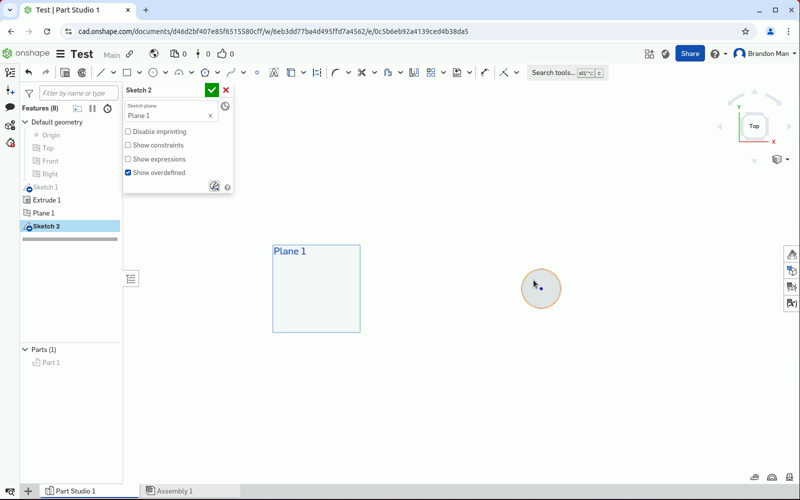
scroll(6)
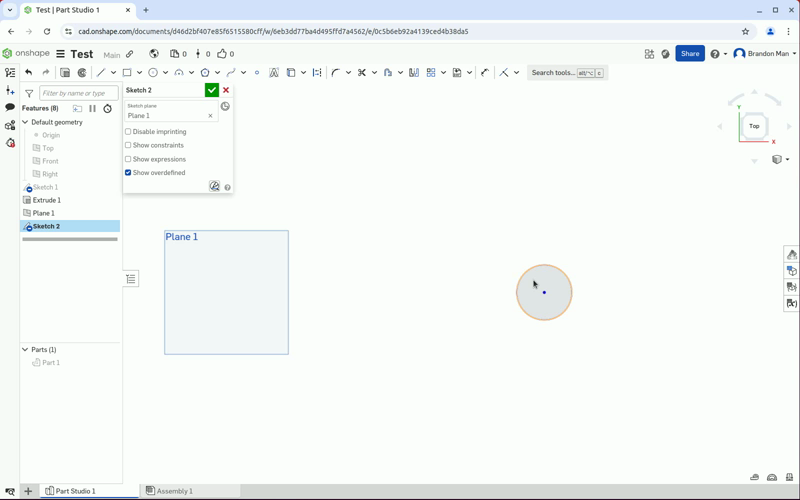
scroll(6)
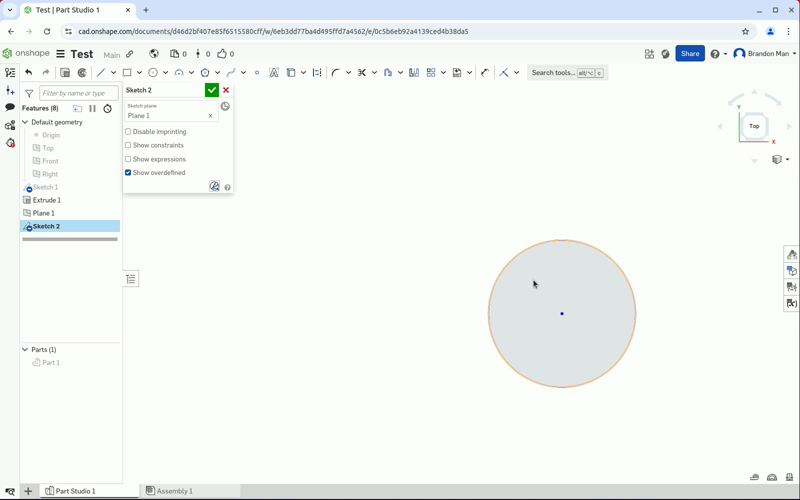
click(533, 279)
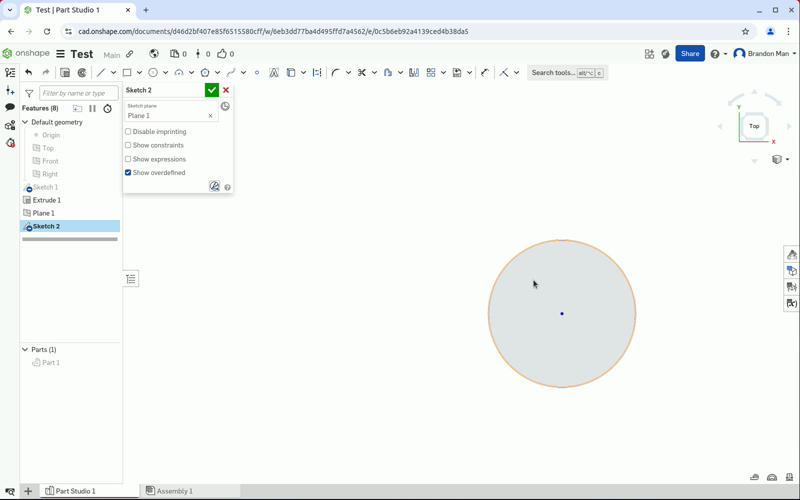
scroll(-6)
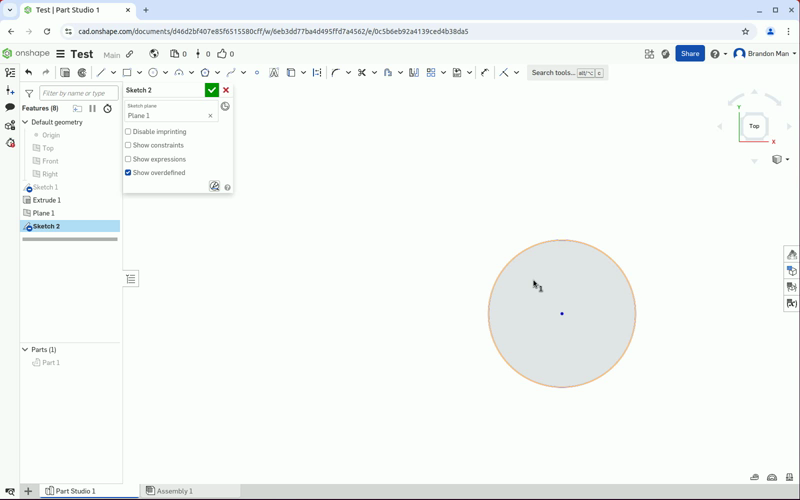
scroll(-6)
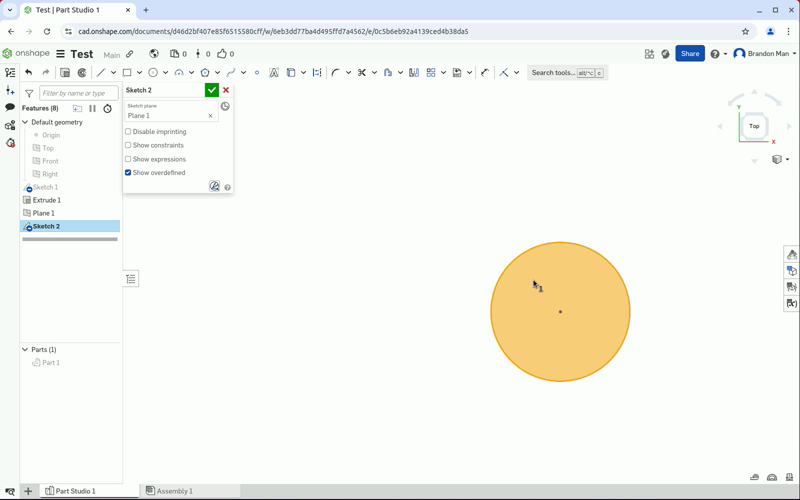
scroll(-6)
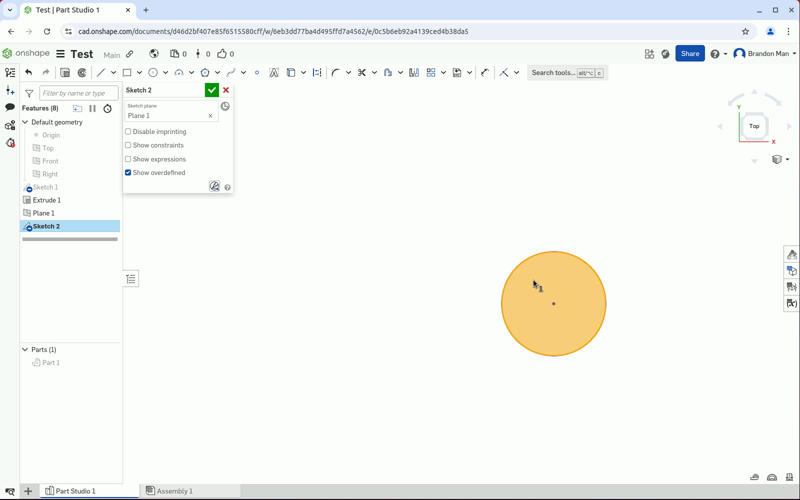
scroll(-6)
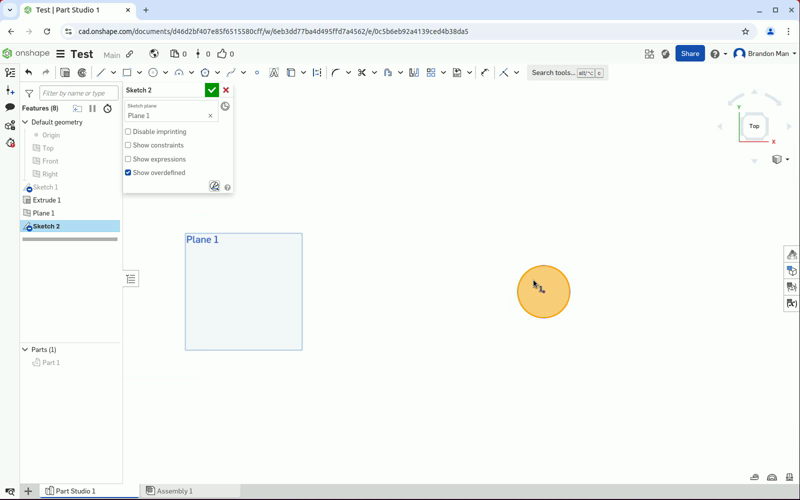
scroll(-6)
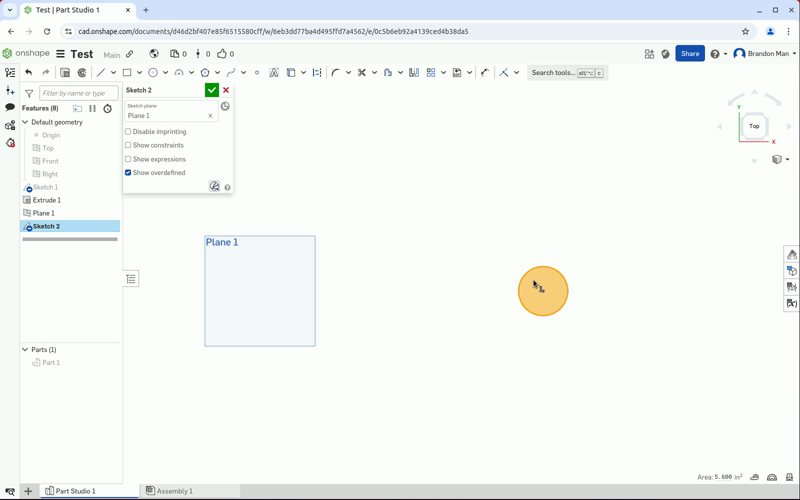
scroll(-6)
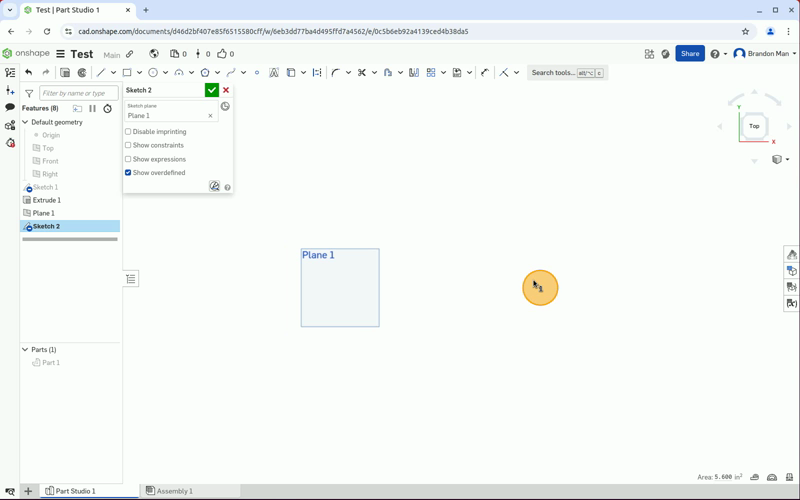
scroll(-6)
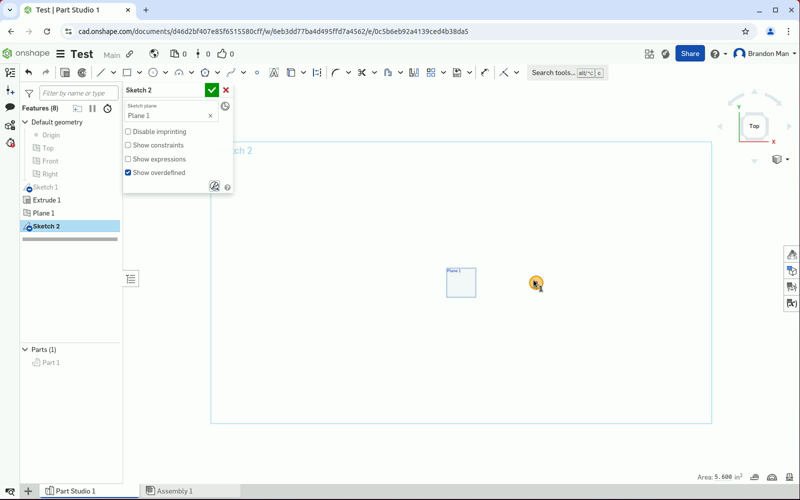
mouse_move(73, 352)
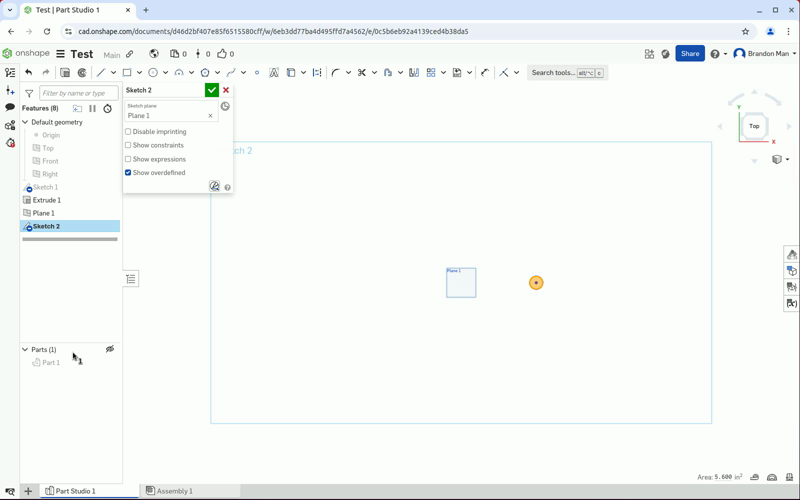
key(shift+y)
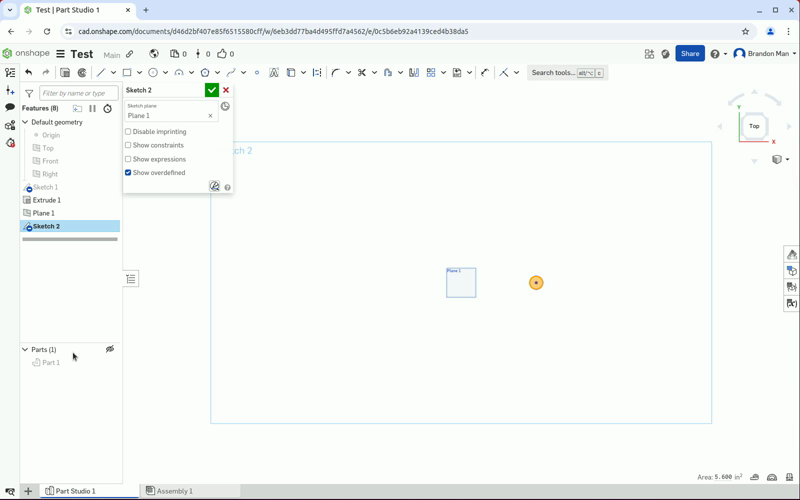
key(shift+e)
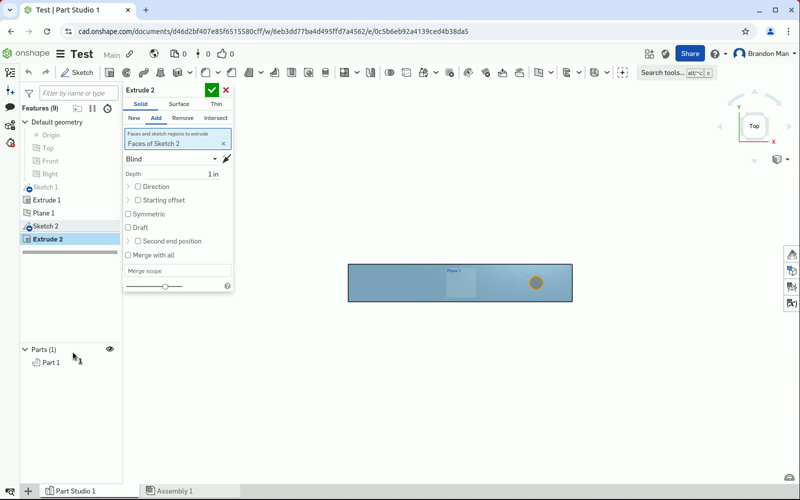
mouse_move(143, 106)
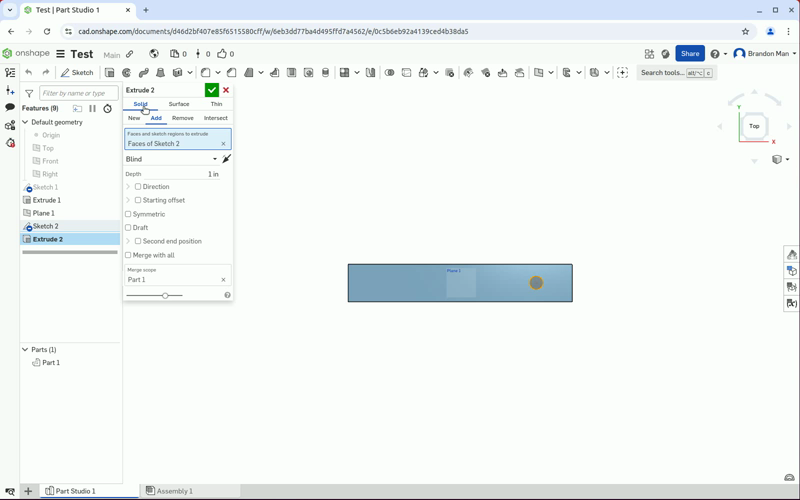
click(143, 106)
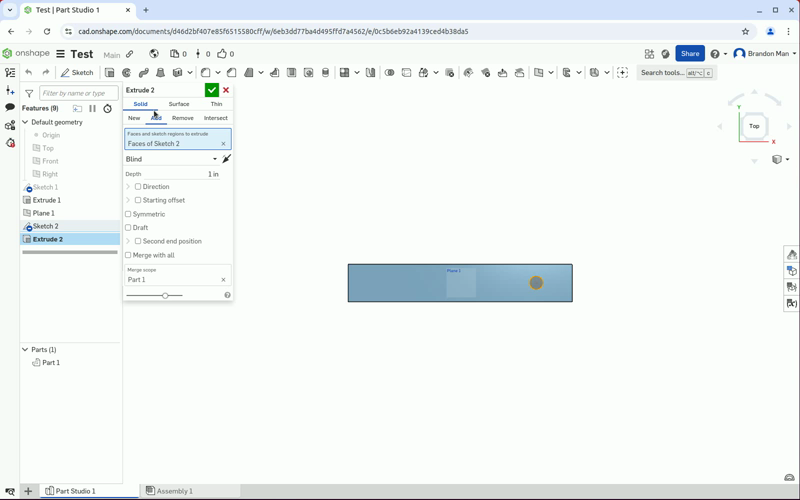
mouse_move(186, 120)
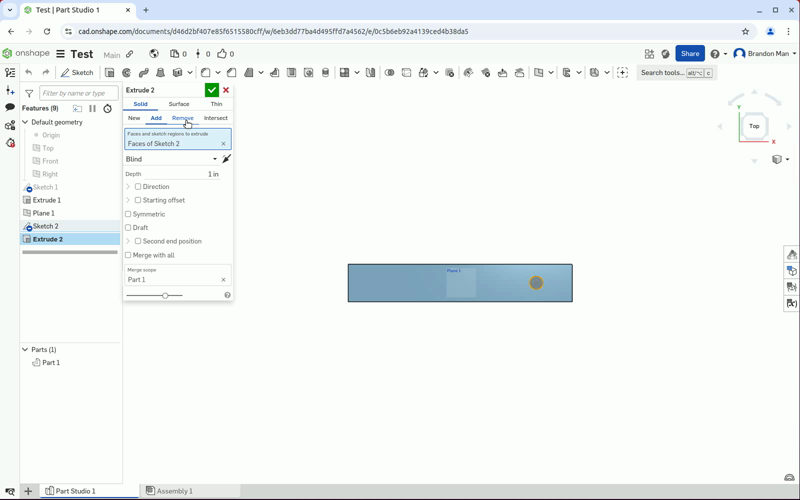
click(186, 120)
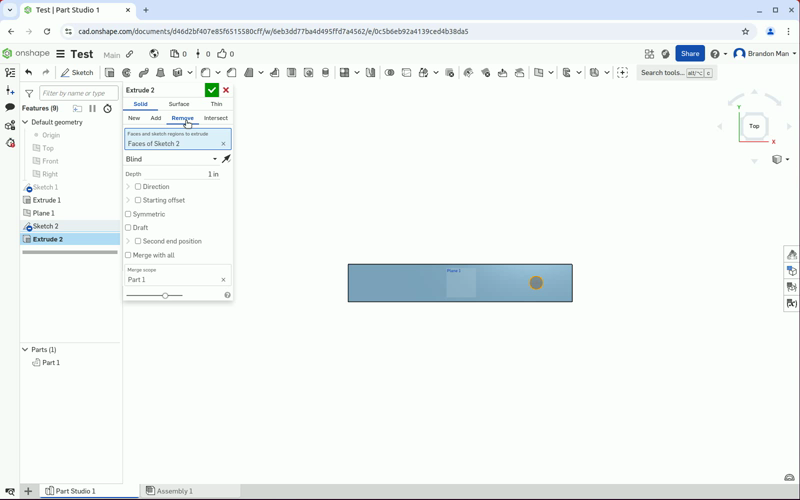
key(tab, 4)
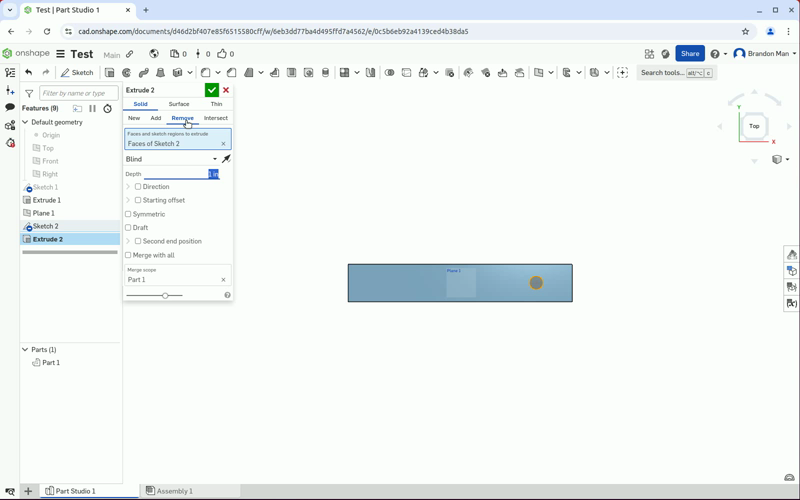
text(9.628)
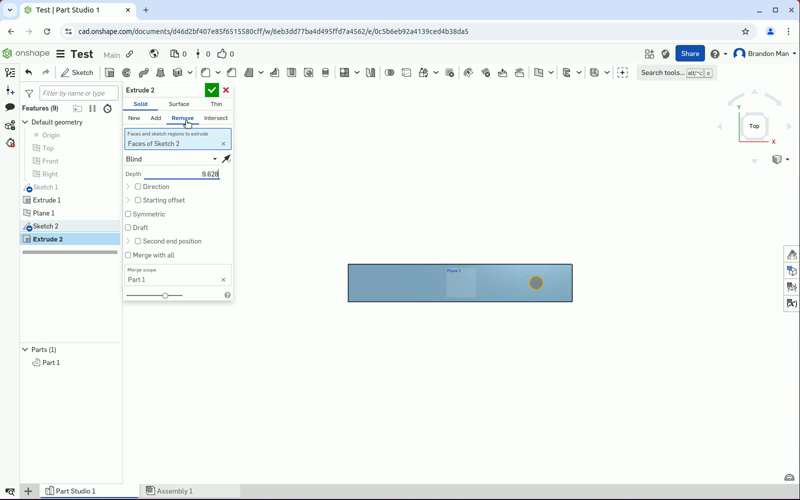
key(tab, 6)
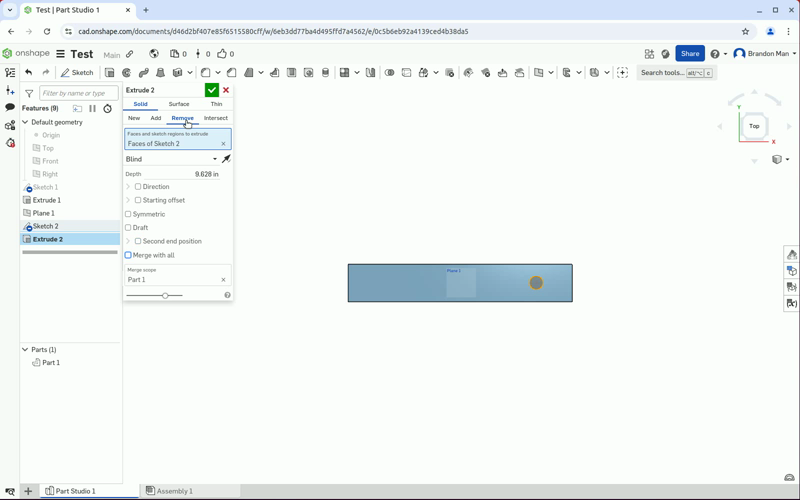
key(space)
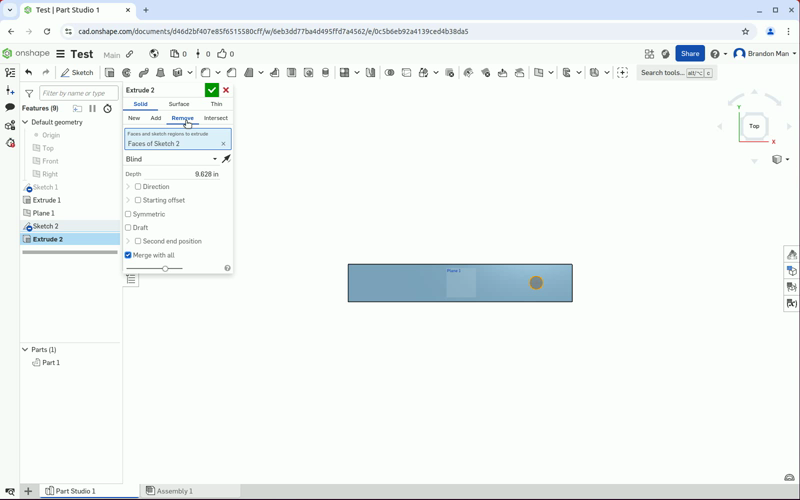
key(enter)
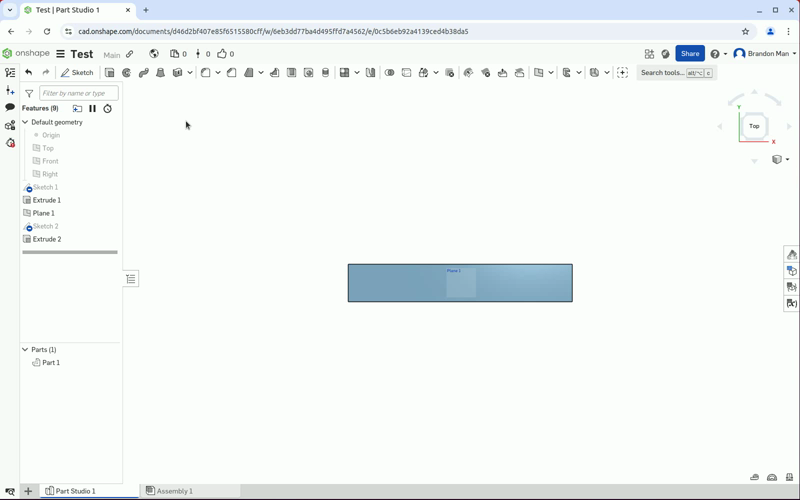
key(shift+h)
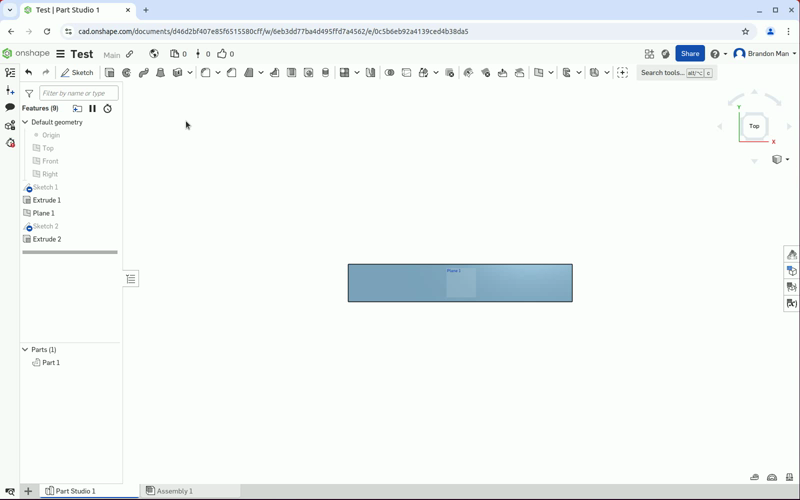
key(shift+h)
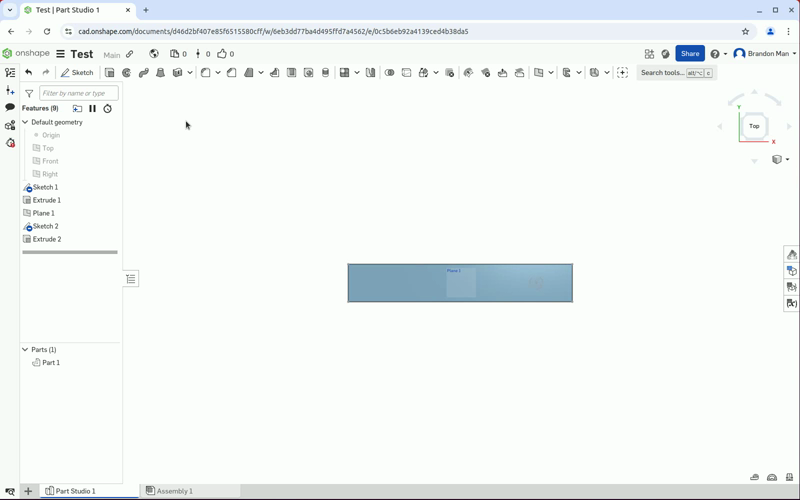
key(shift+7)
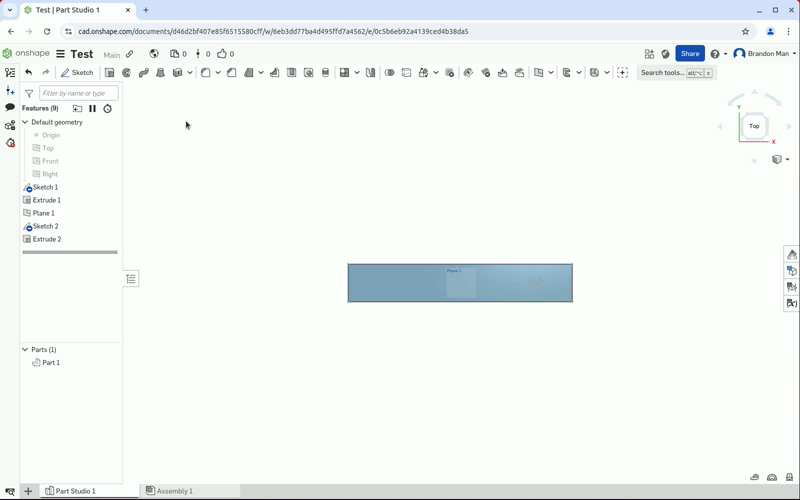
key(up, 3)
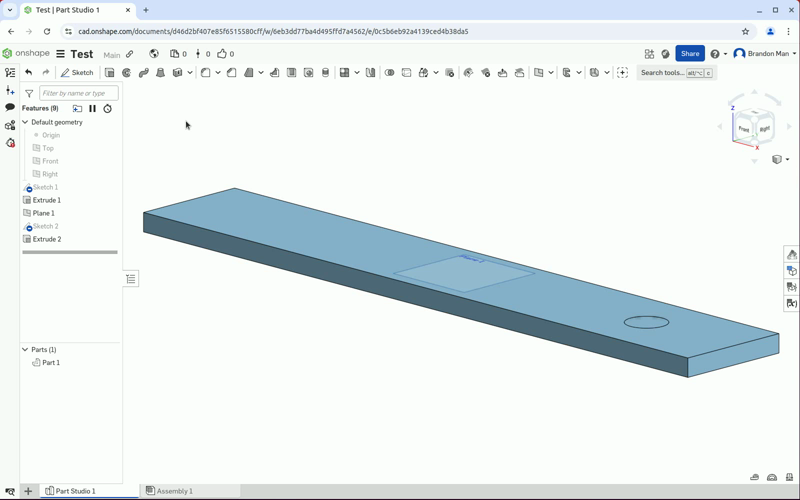
key(left, 3)
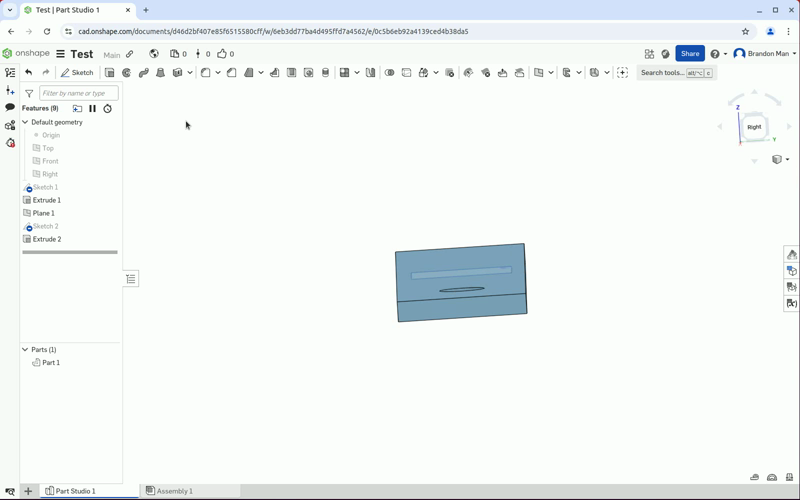
key(right, 3)
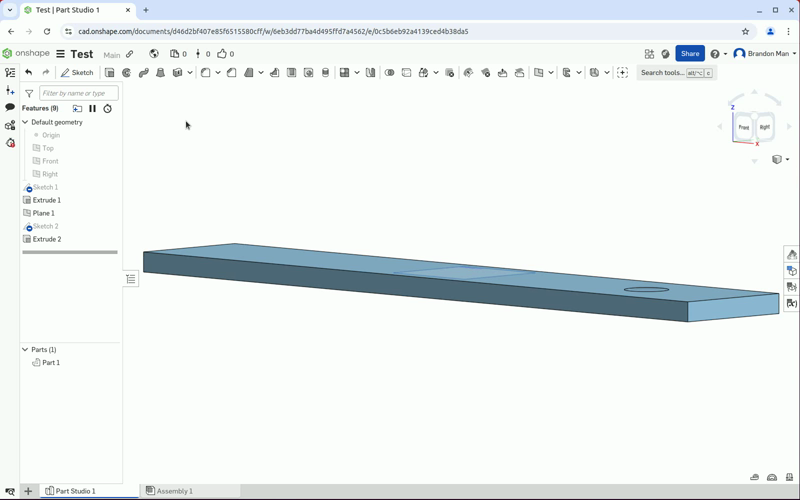
key(down, 3)
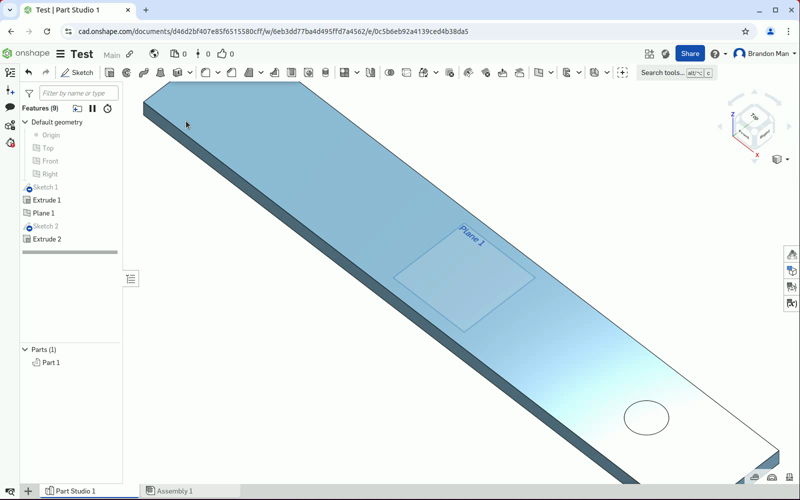
mouse_move(73, 189)
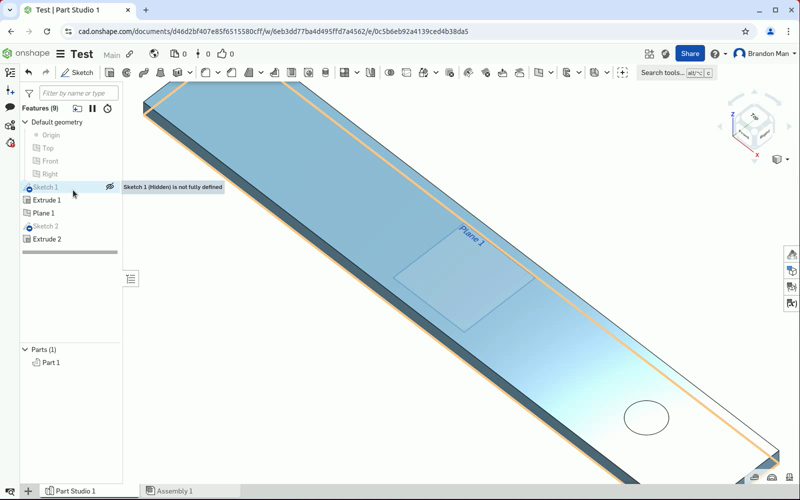
click(73, 189)